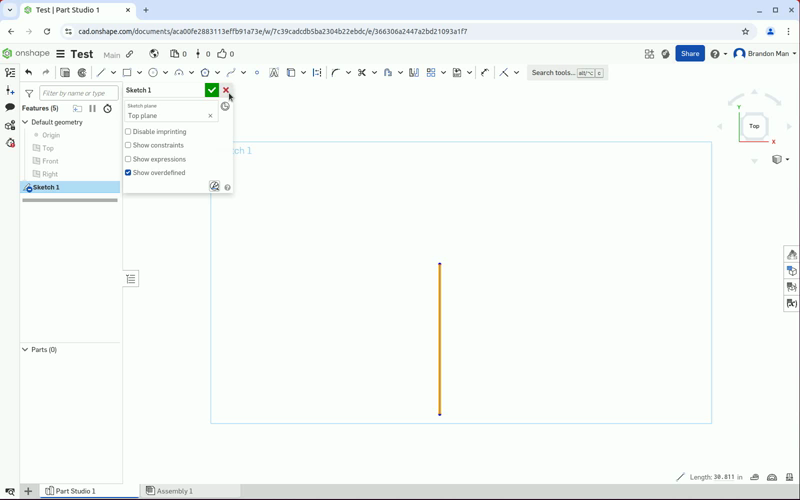
key(shift+h)
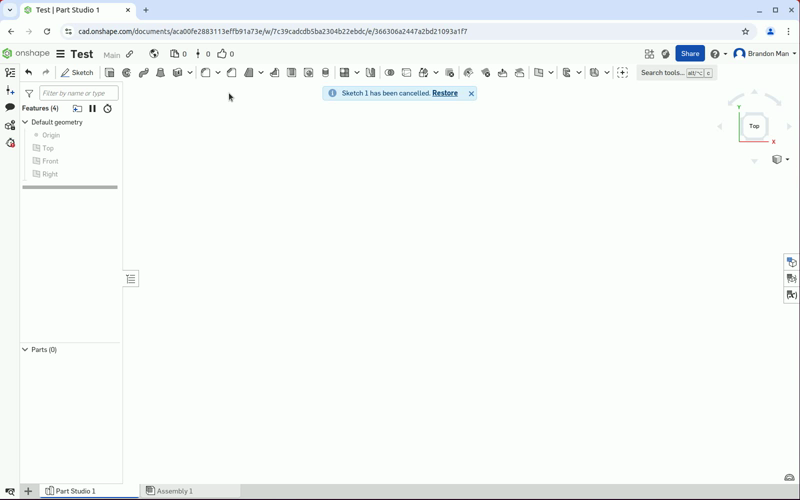
mouse_move(73, 352)
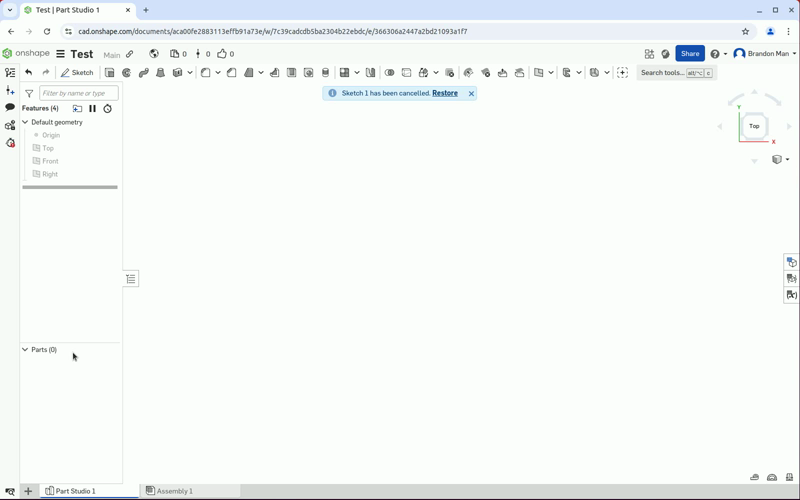
key(y)
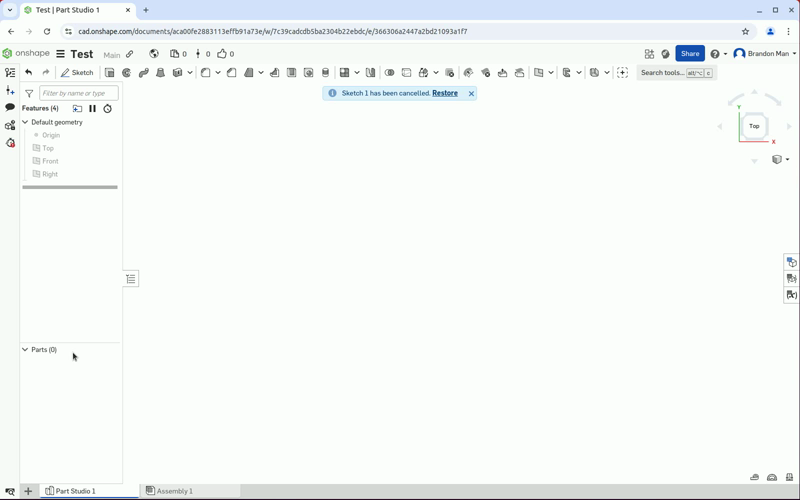
key(shift+p)
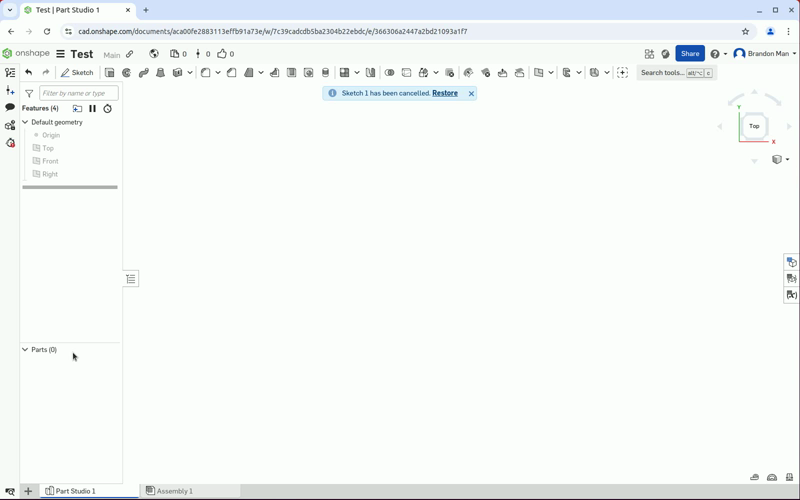
key(space)
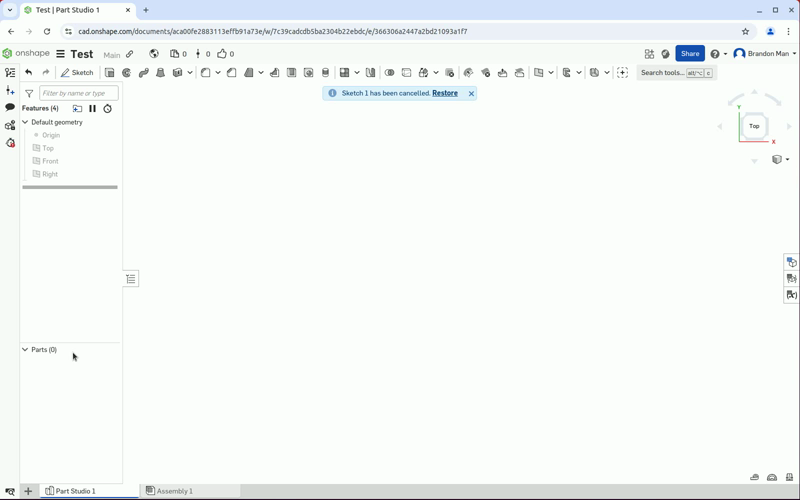
key_down(shift)
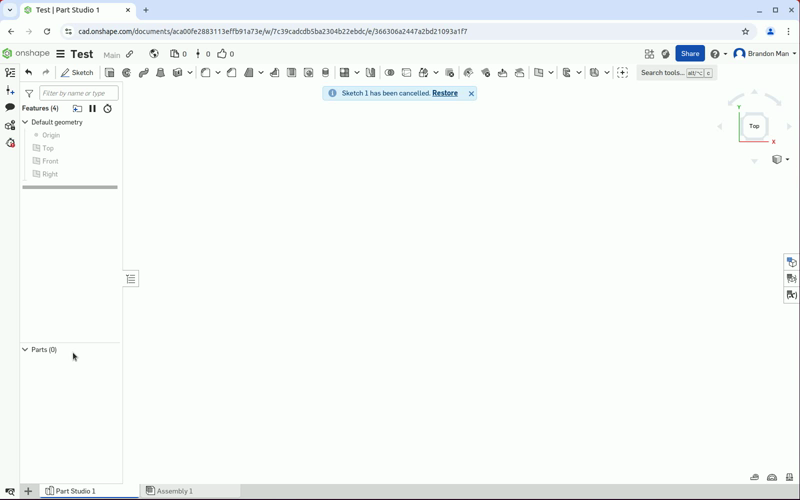
key(up)
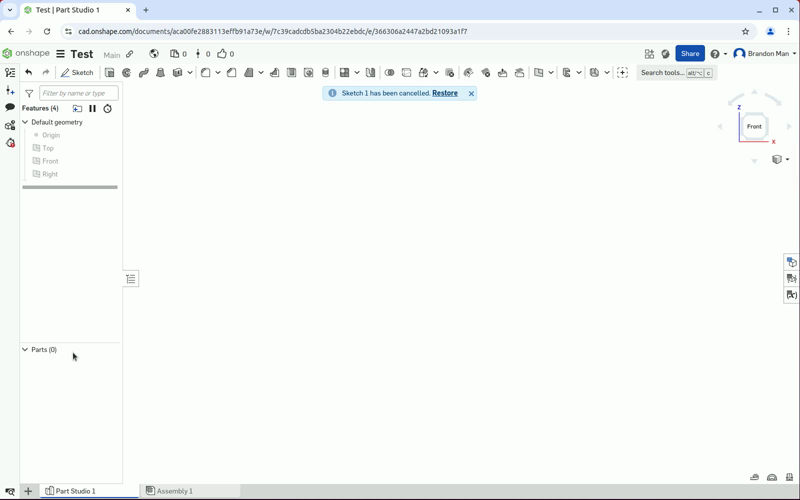
key_up(shift)
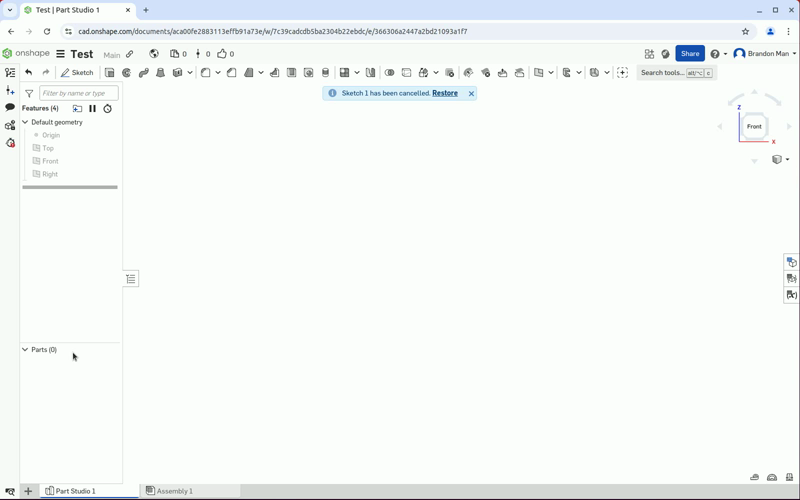
key(space)
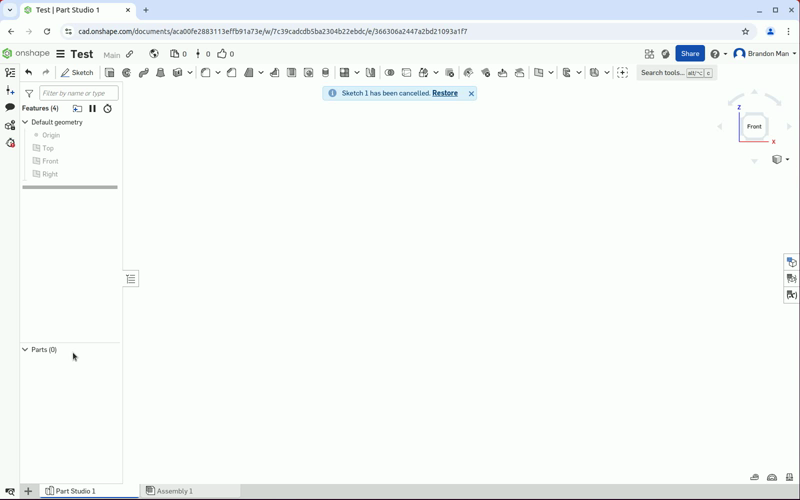
key_down(shift)
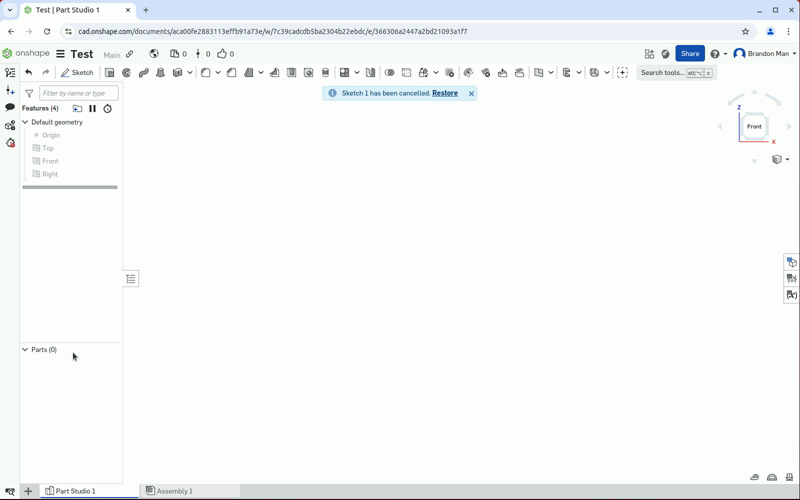
key(left)
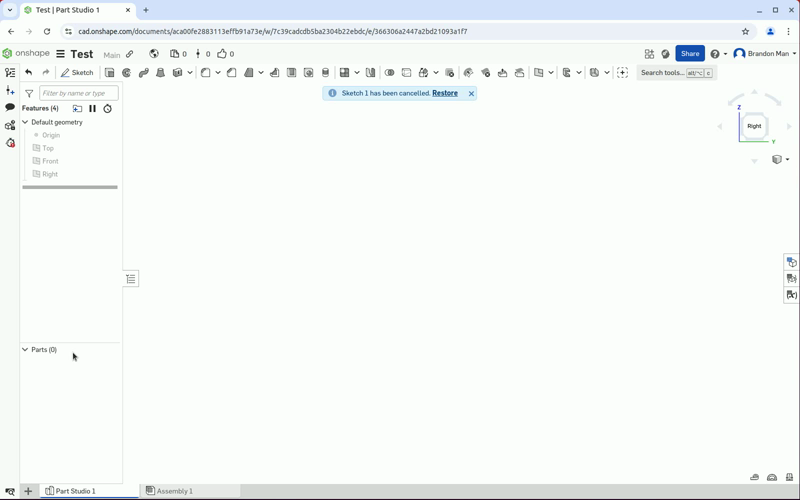
key_up(shift)
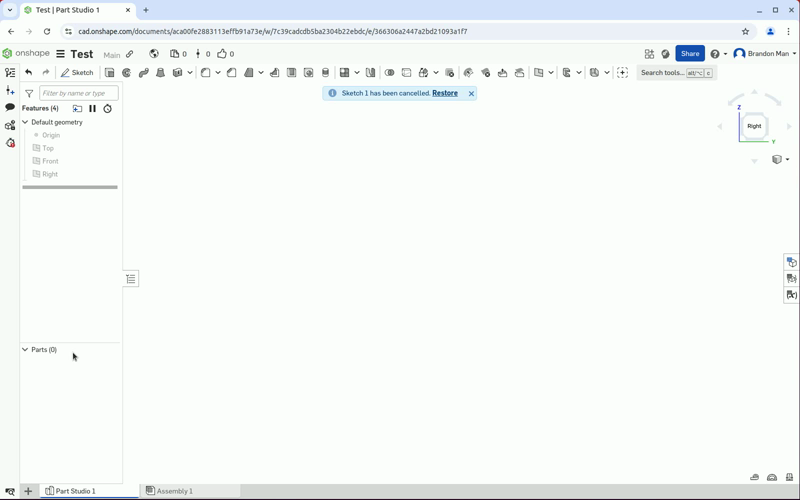
mouse_move(73, 352)
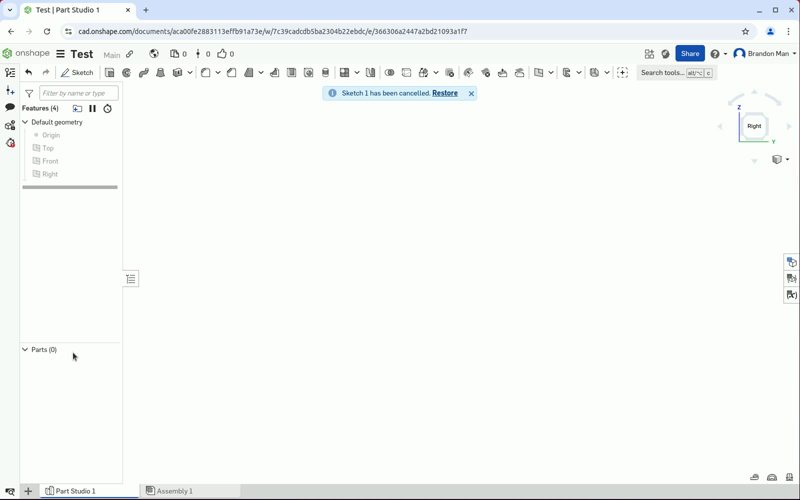
key(shift+y)
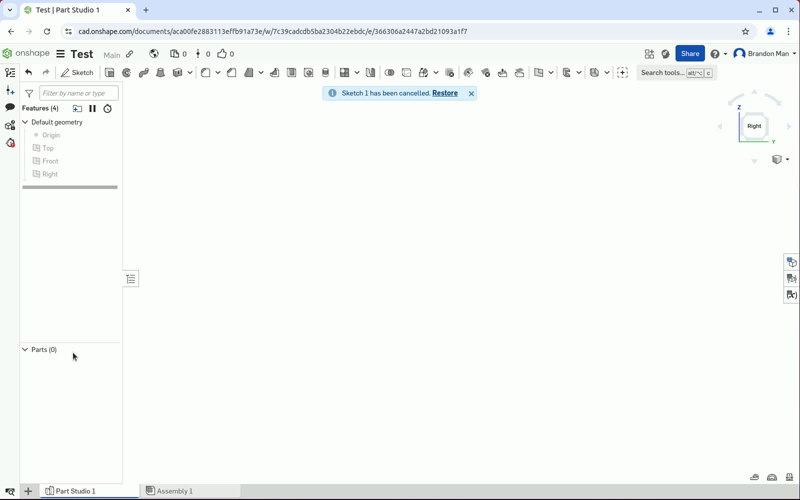
key(shift+s)
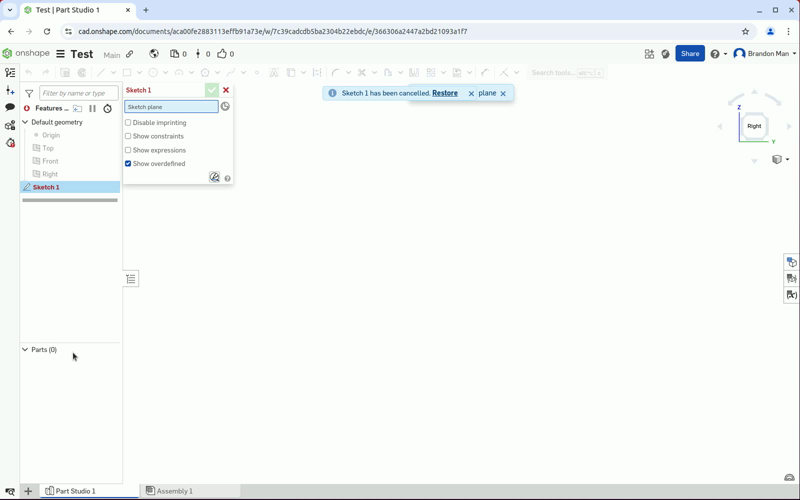
mouse_move(73, 176)
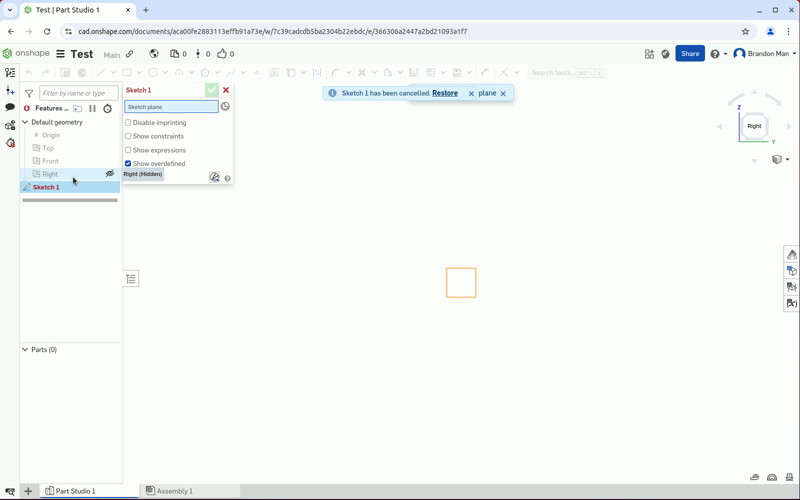
click(73, 176)
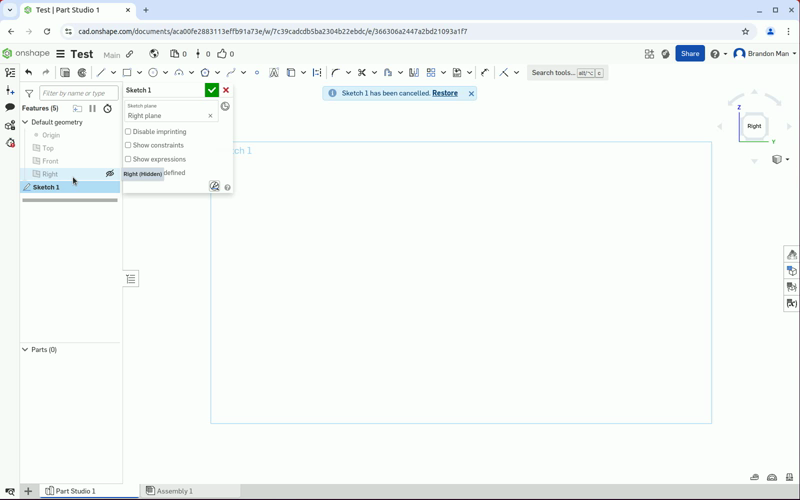
mouse_move(73, 352)
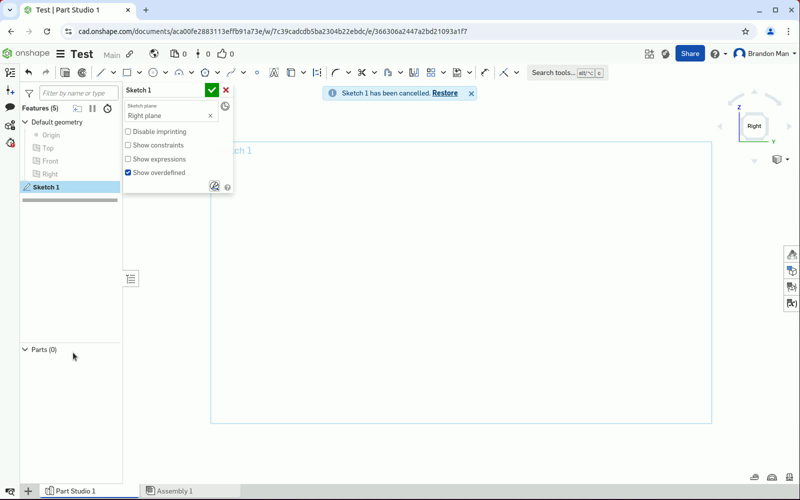
key(y)
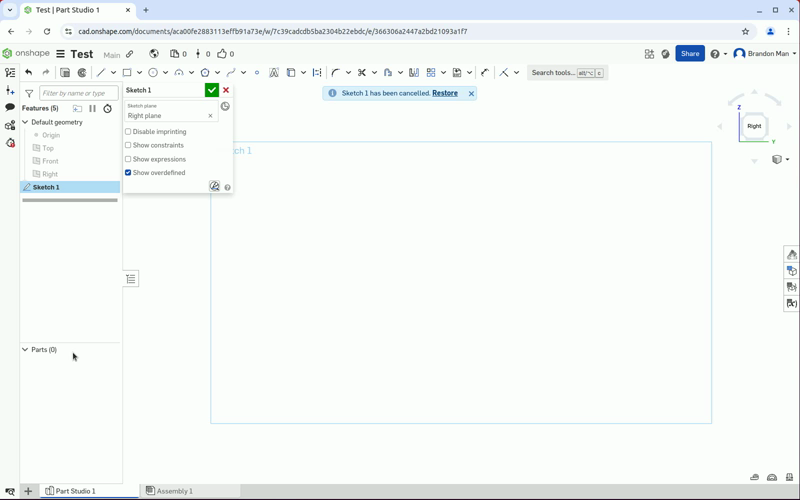
key(l)
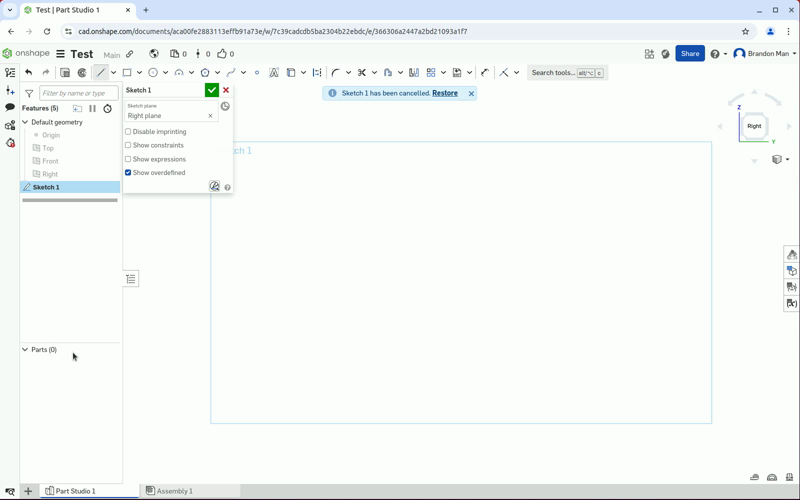
key_down(shift)
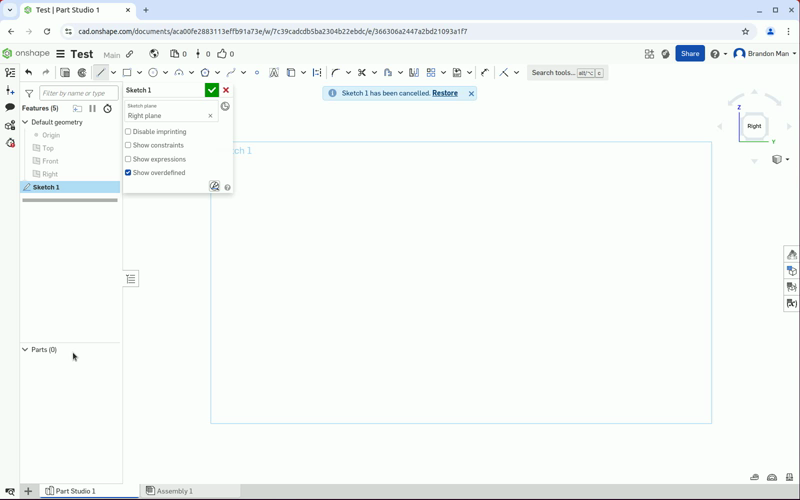
mouse_move(426, 282)
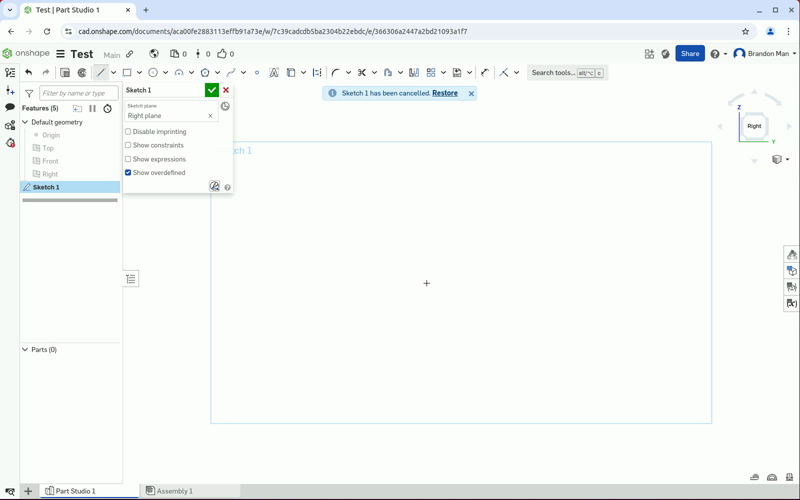
click(426, 282)
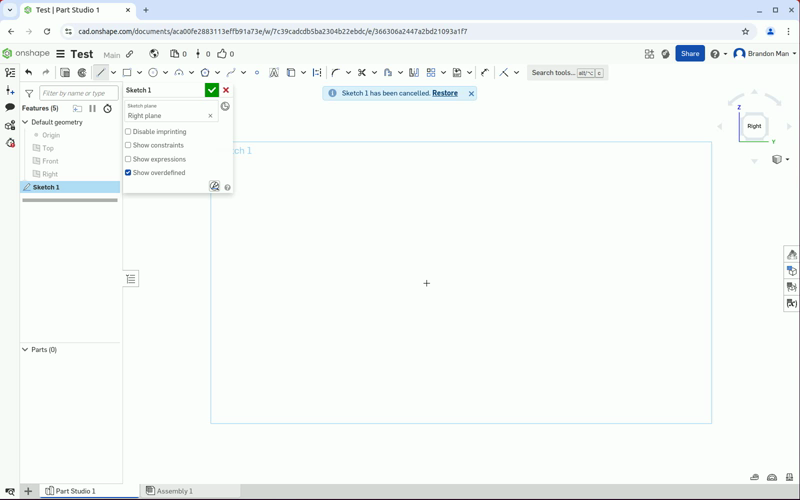
key_up(shift)
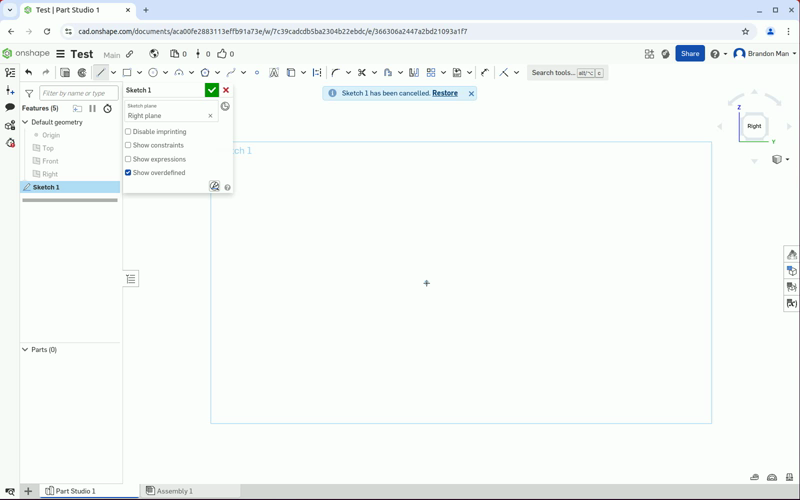
key_down(shift)
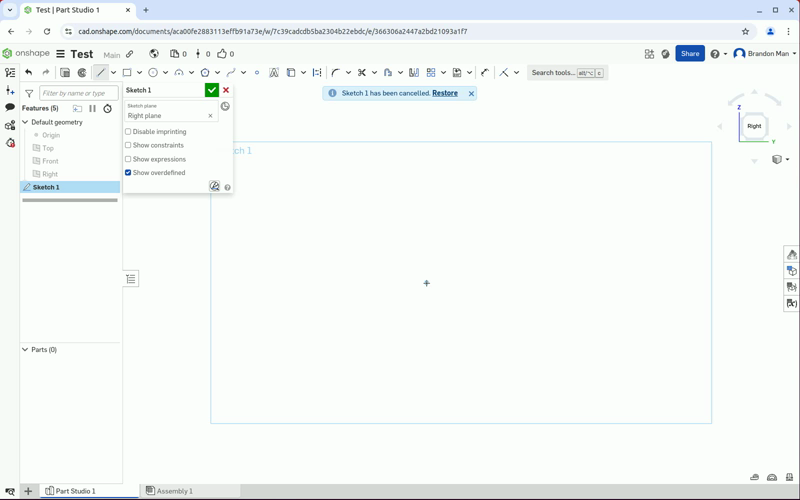
mouse_move(456, 282)
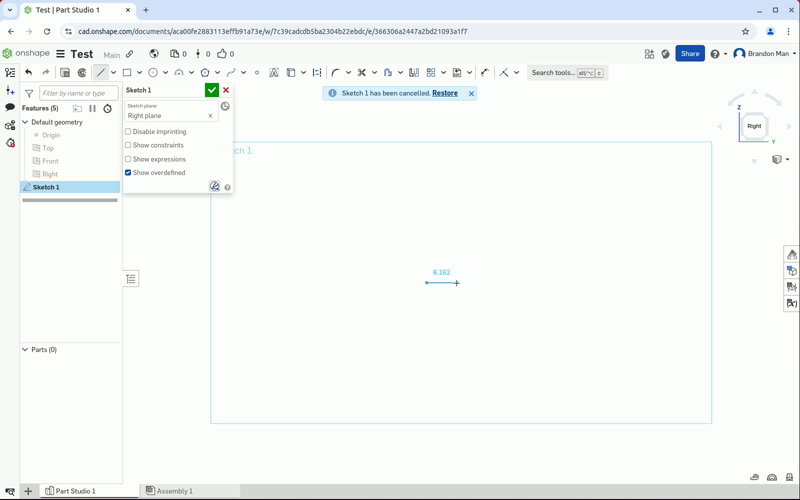
mouse_move(460, 282)
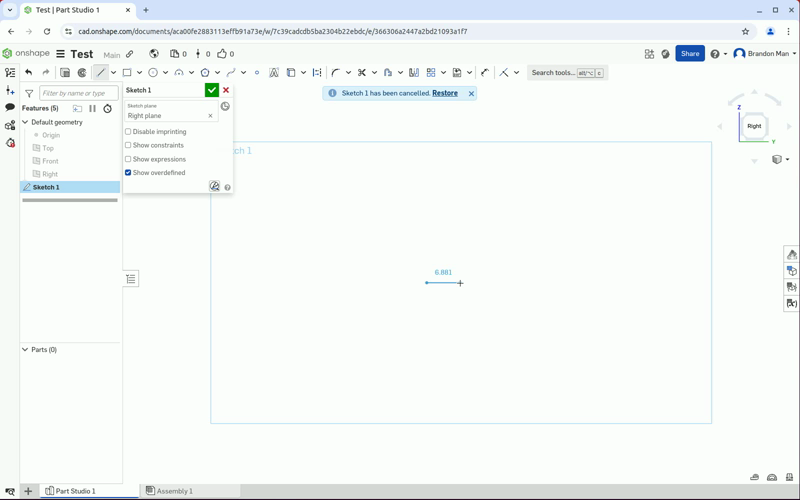
click(460, 282)
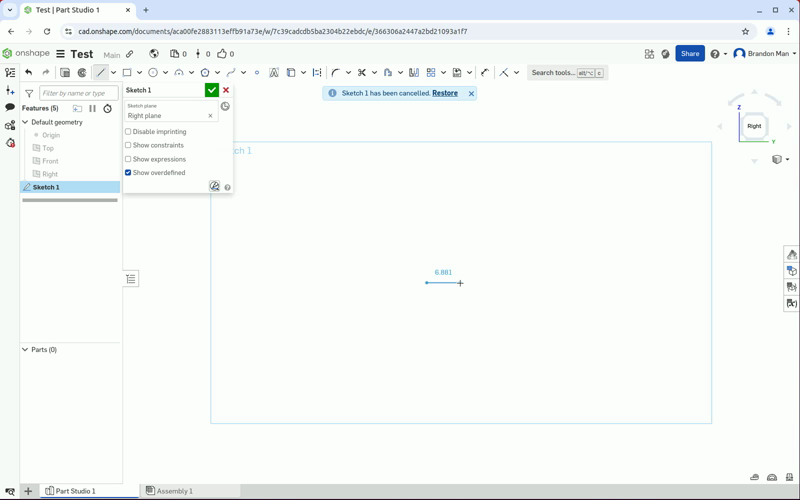
key_up(shift)
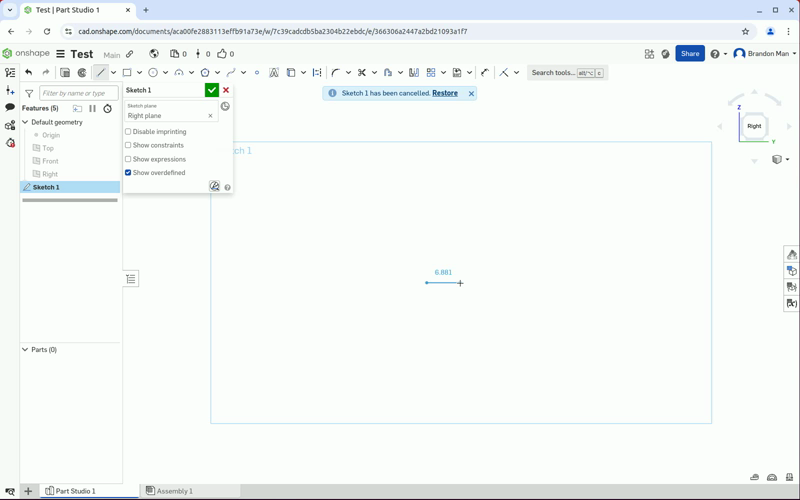
key_down(shift)
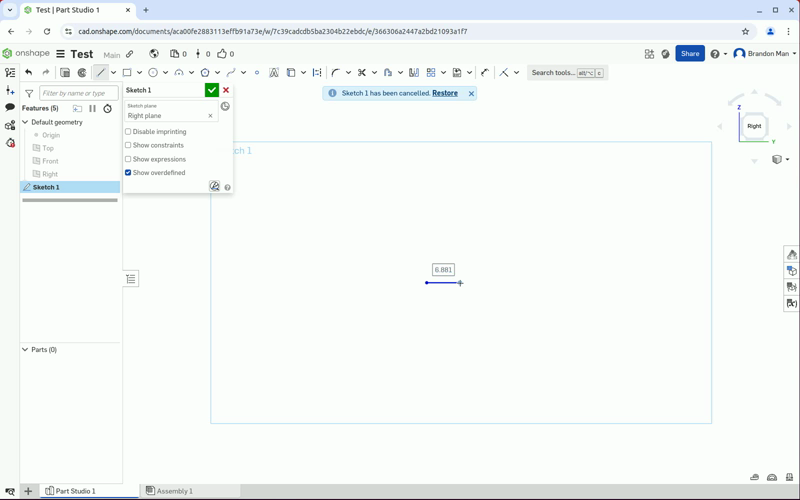
mouse_move(490, 282)
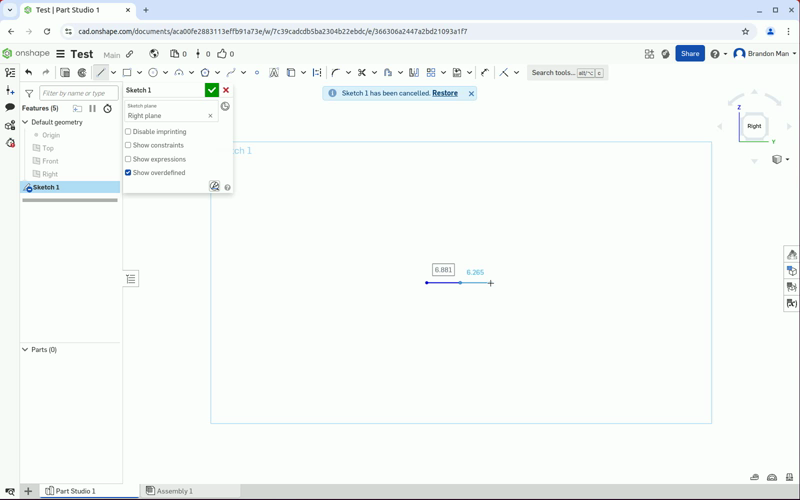
mouse_move(498, 282)
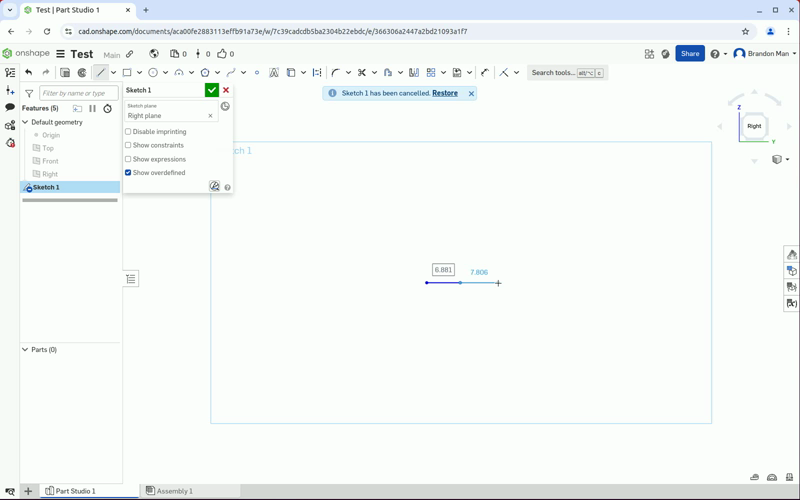
click(498, 282)
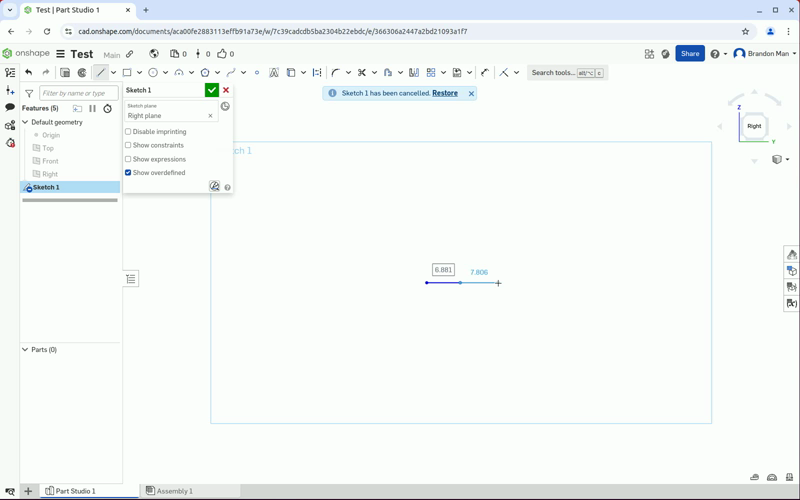
key_up(shift)
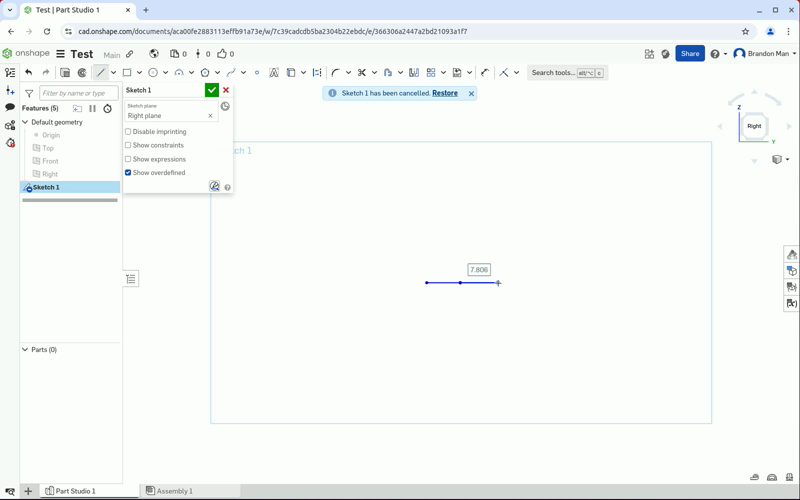
key_down(shift)
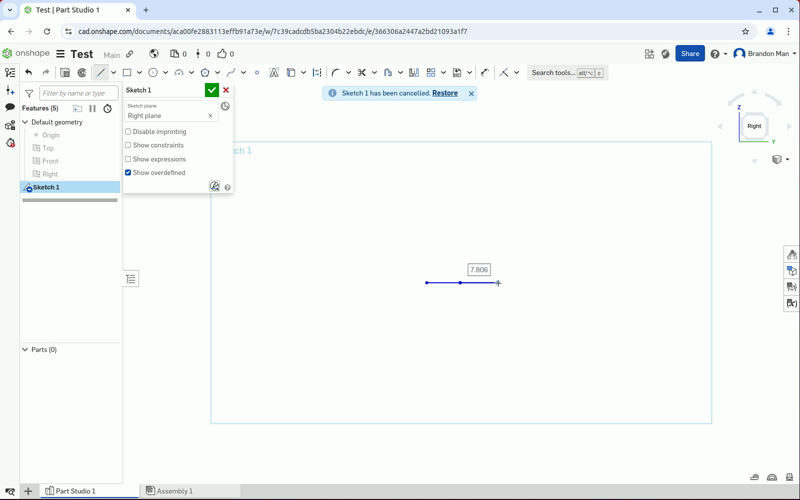
mouse_move(498, 189)
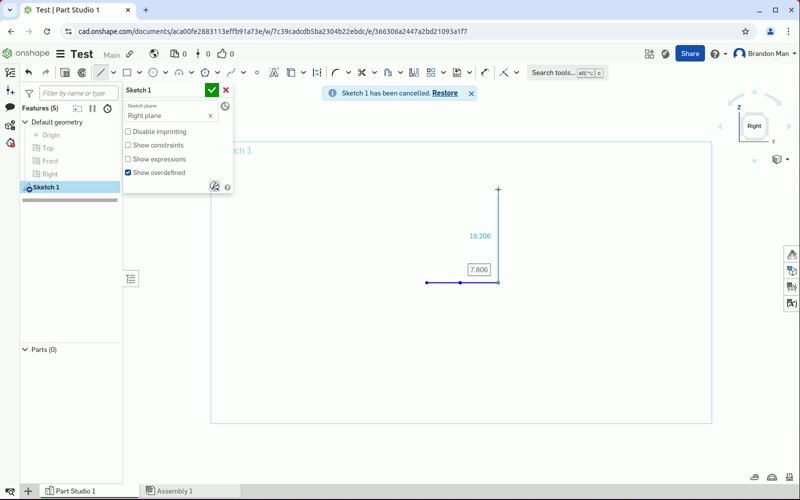
click(498, 189)
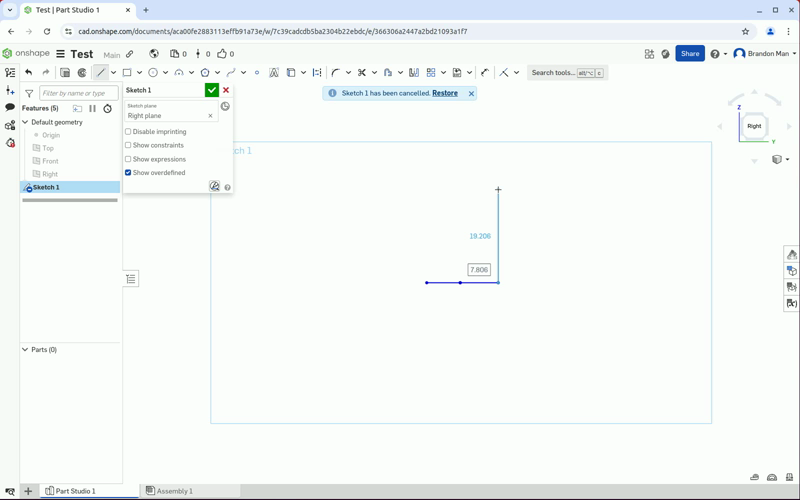
key_up(shift)
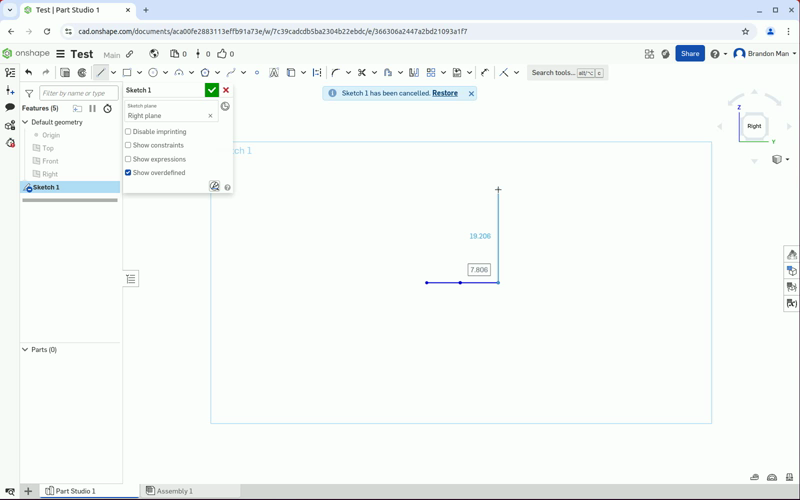
key_down(shift)
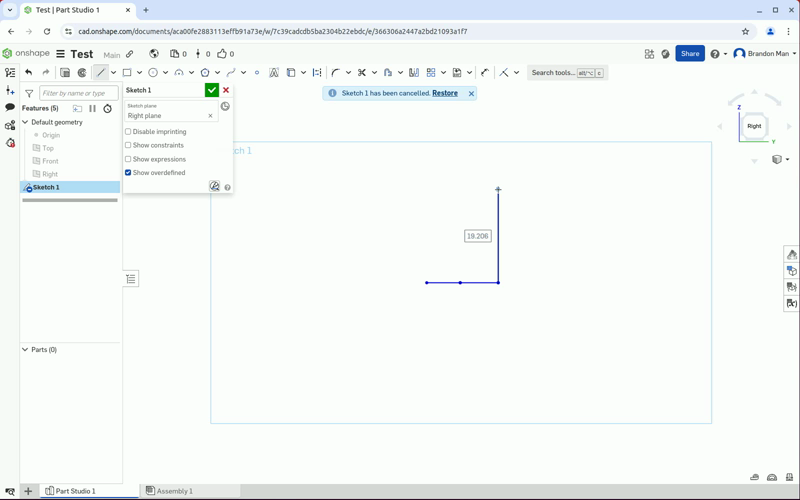
mouse_move(528, 189)
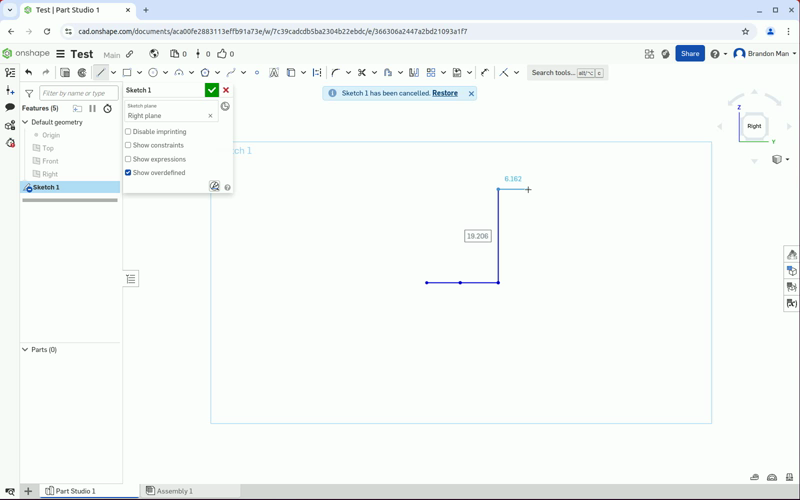
mouse_move(479, 189)
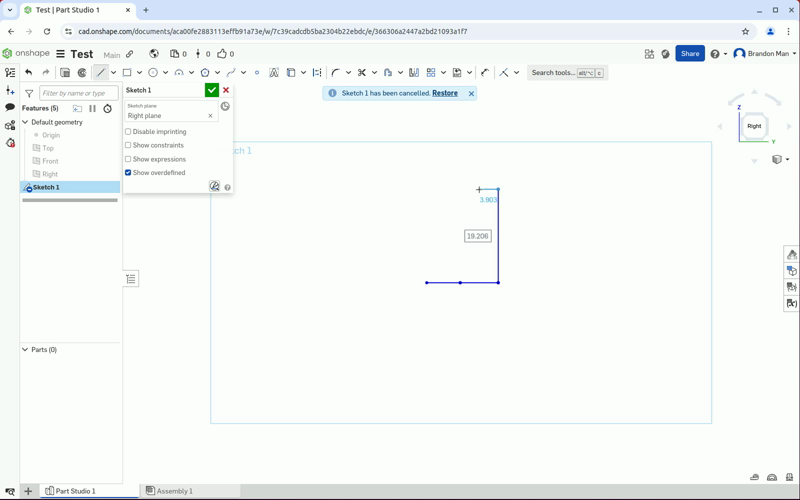
click(479, 189)
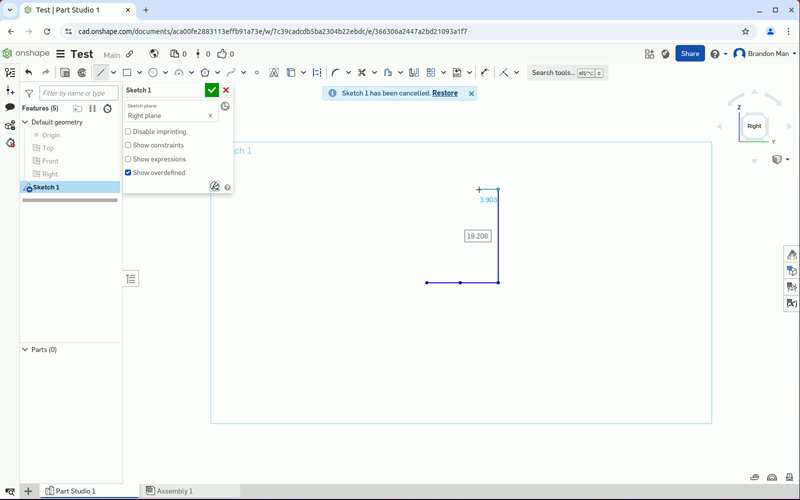
key_up(shift)
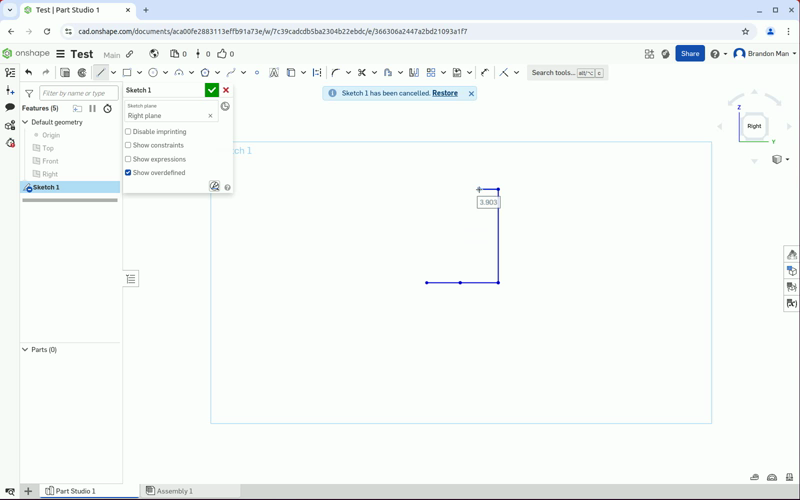
key_down(shift)
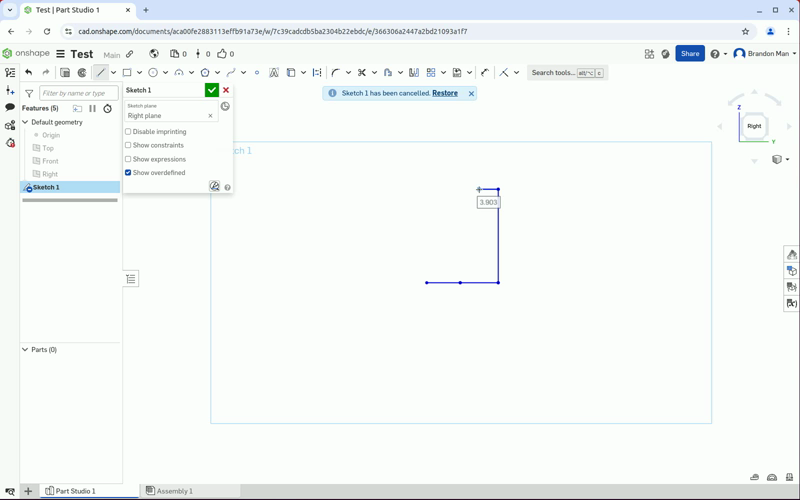
mouse_move(509, 189)
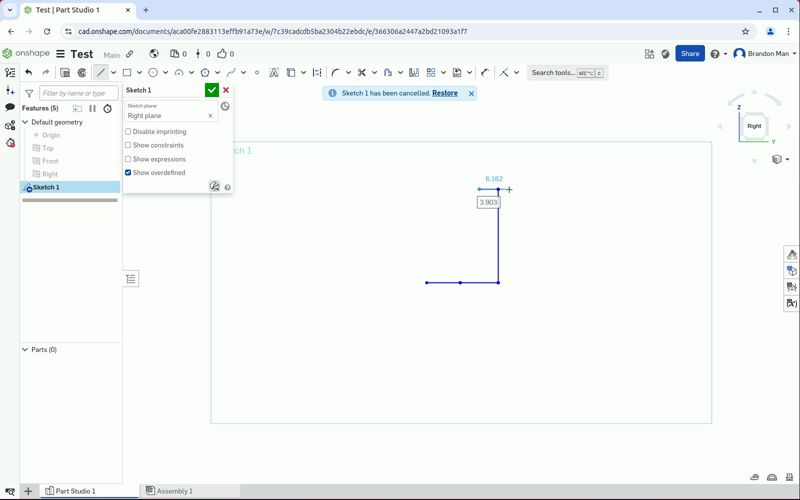
mouse_move(479, 207)
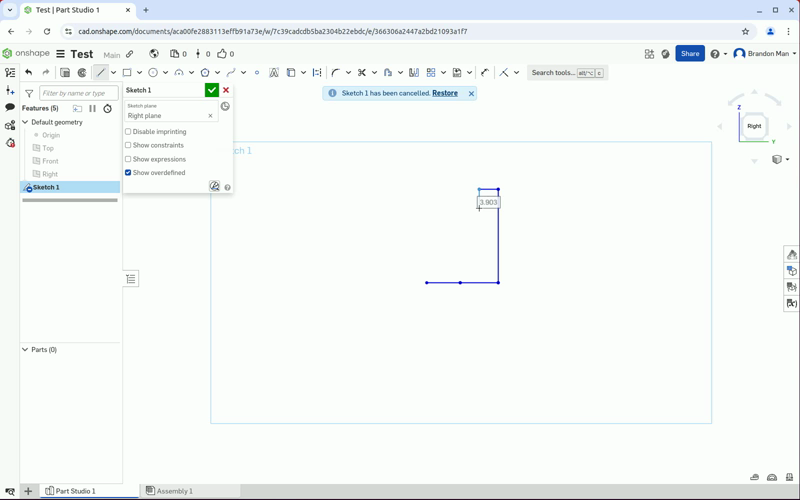
click(479, 207)
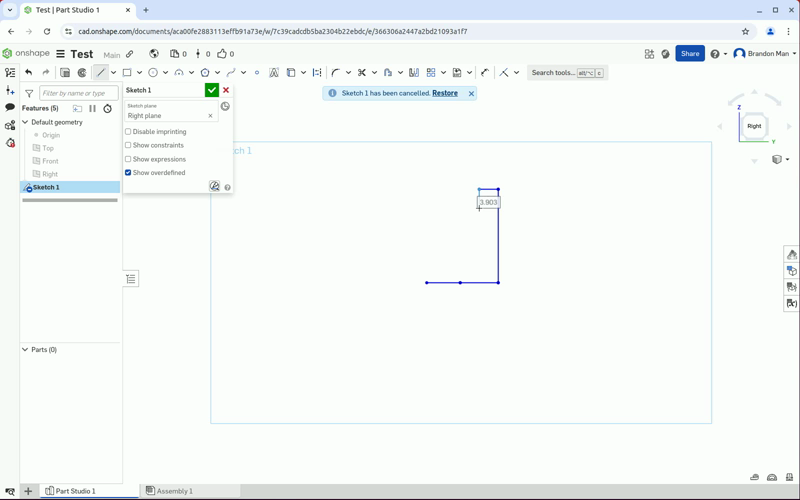
key_up(shift)
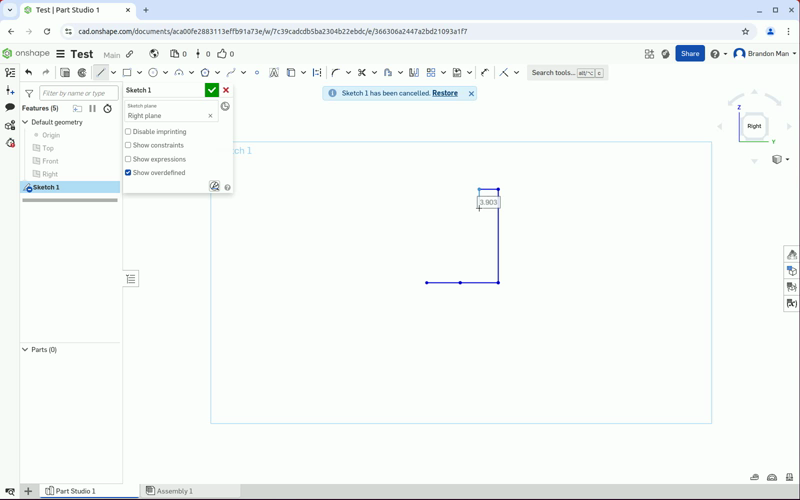
key_down(shift)
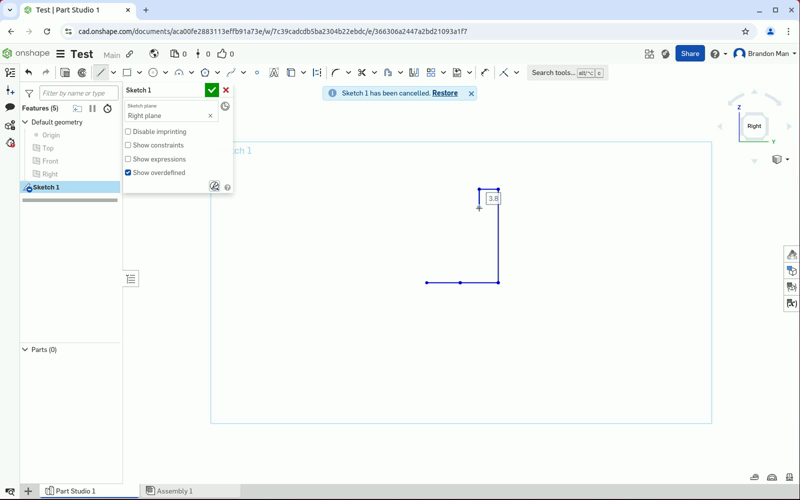
mouse_move(509, 207)
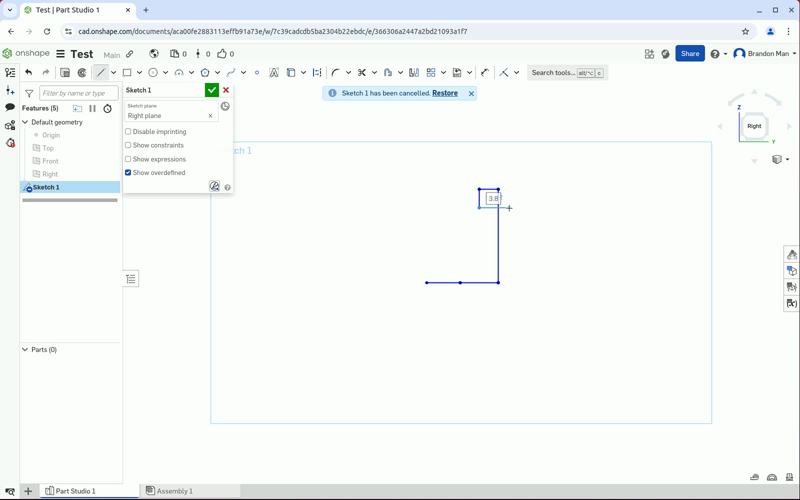
mouse_move(441, 207)
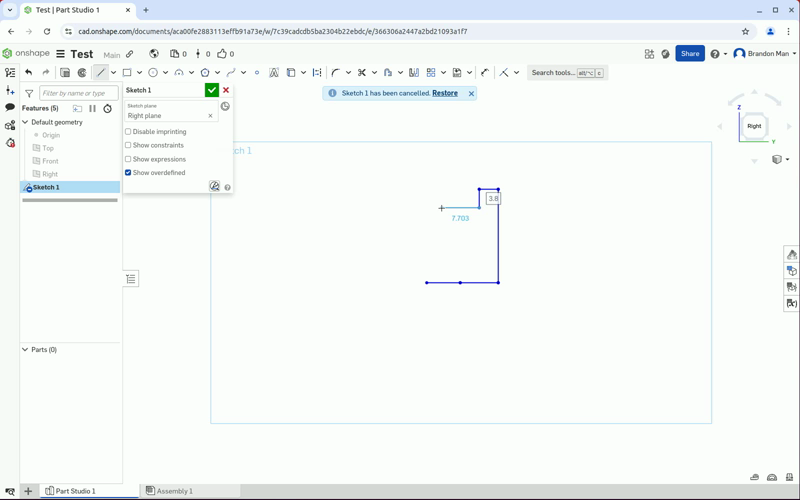
click(441, 207)
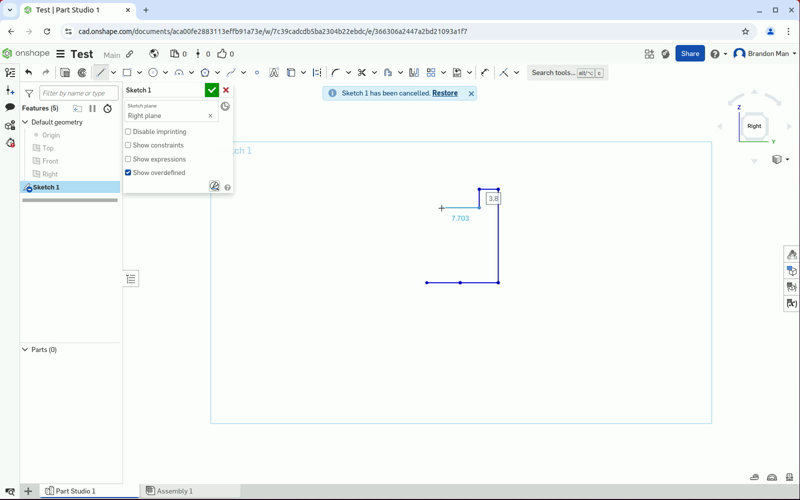
key_up(shift)
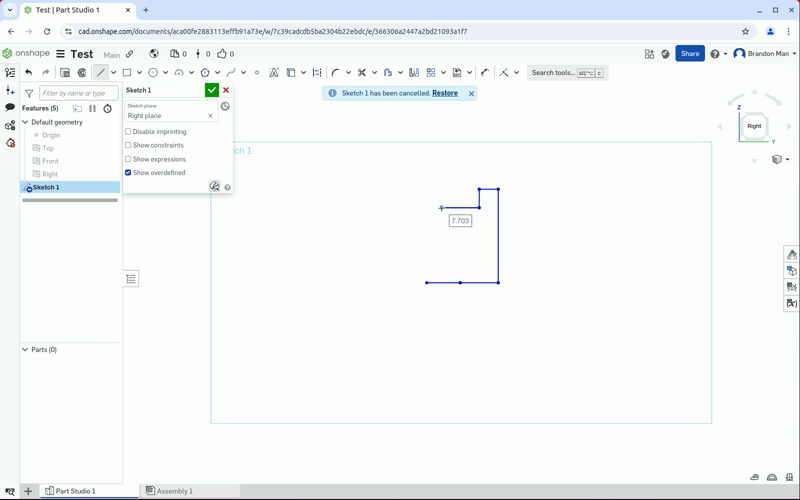
key_down(shift)
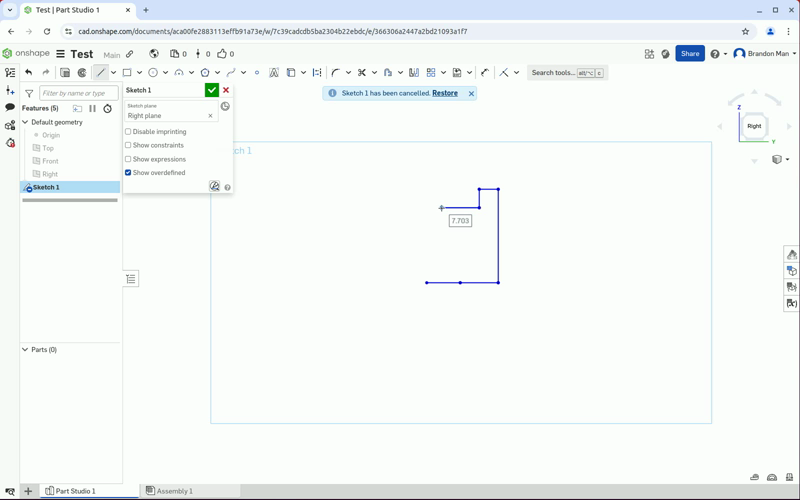
mouse_move(471, 207)
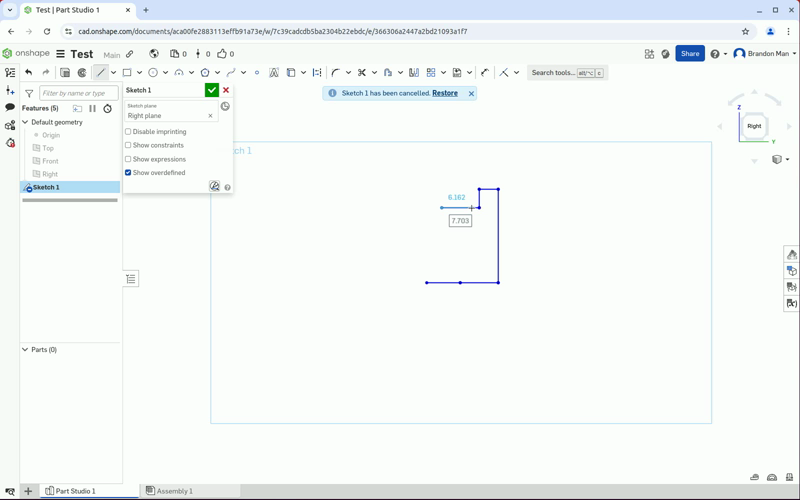
mouse_move(441, 189)
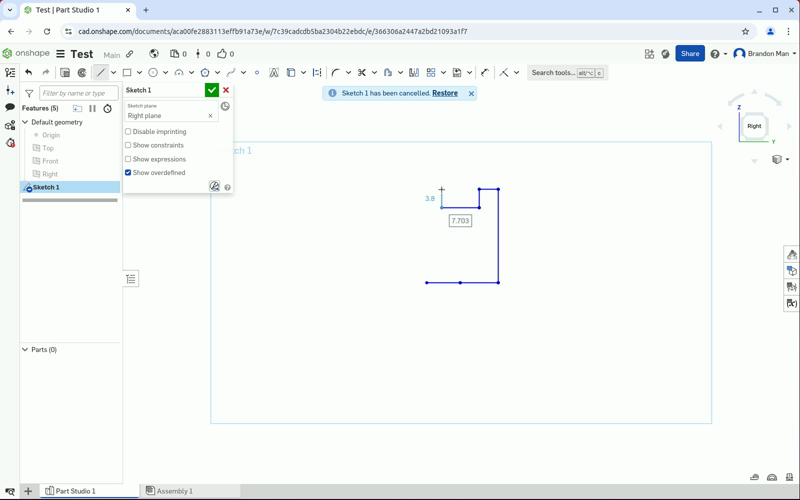
click(441, 189)
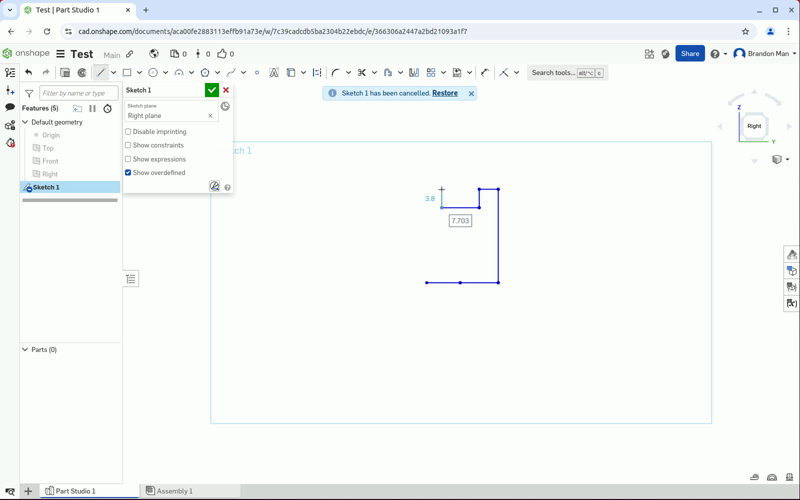
key_up(shift)
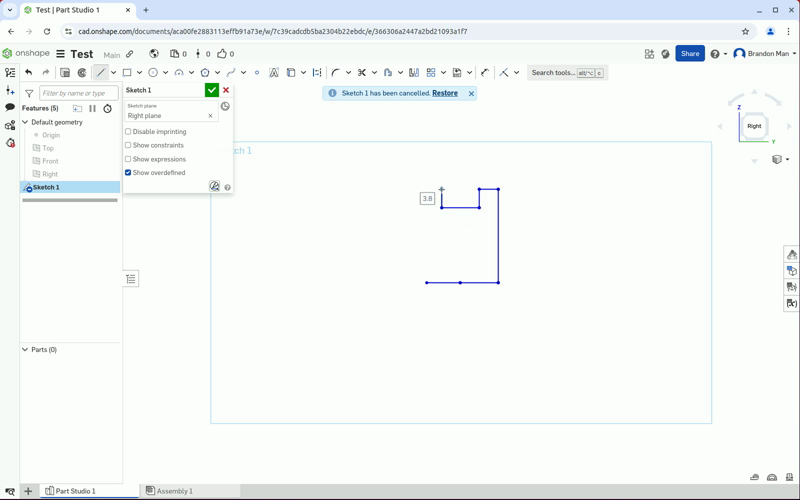
key_down(shift)
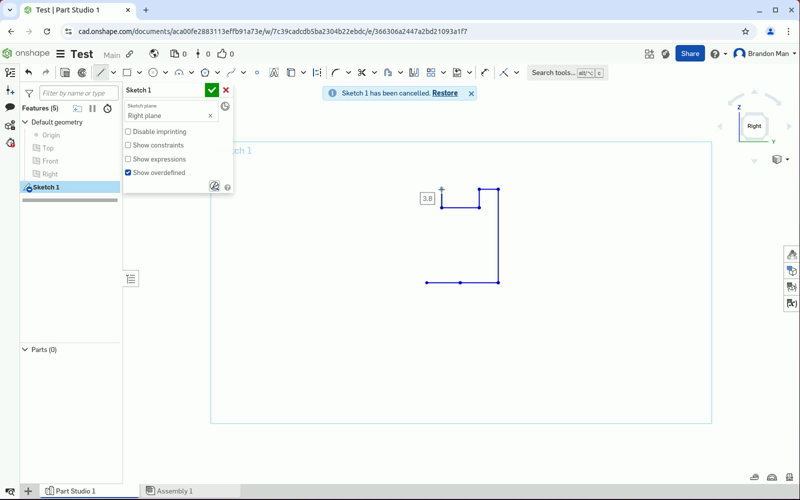
mouse_move(471, 189)
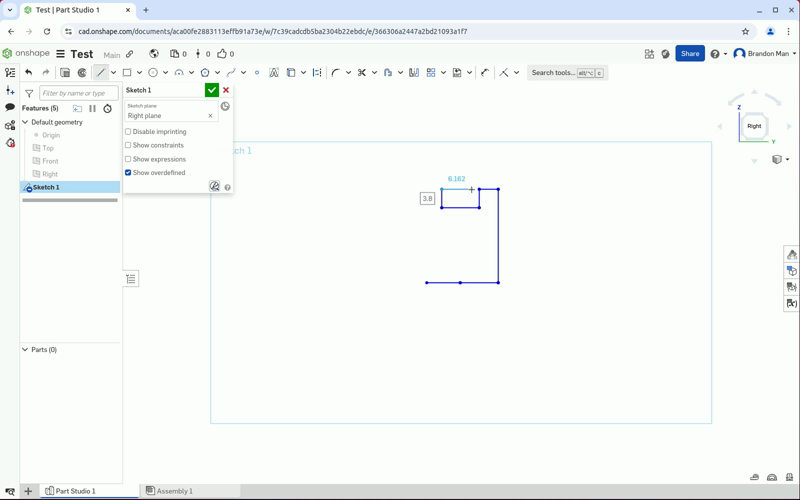
mouse_move(426, 189)
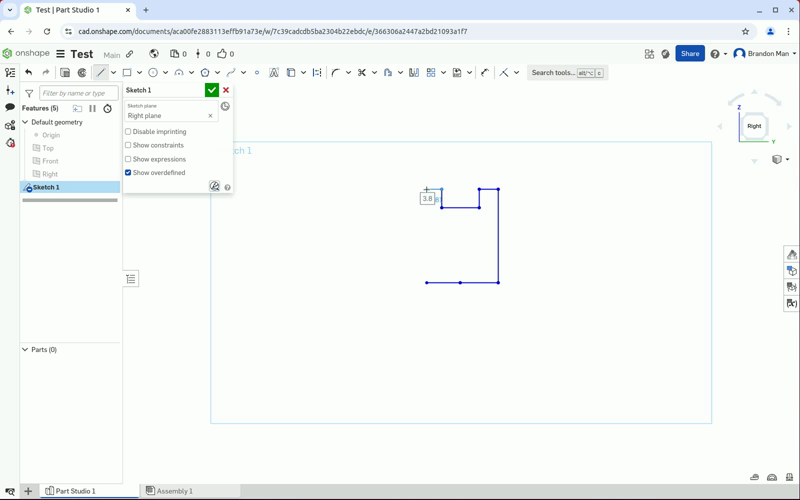
click(426, 189)
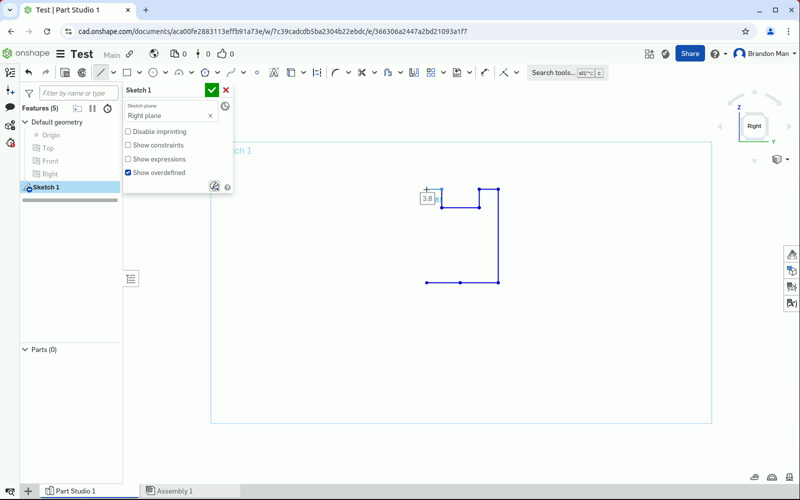
key_up(shift)
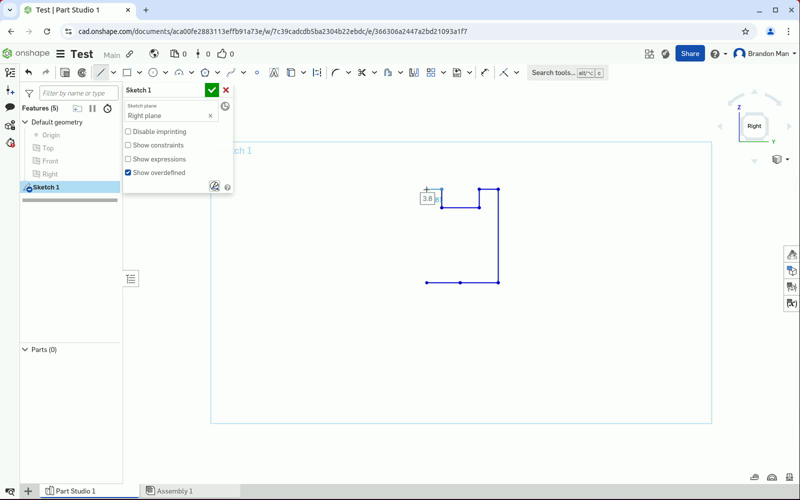
key_down(shift)
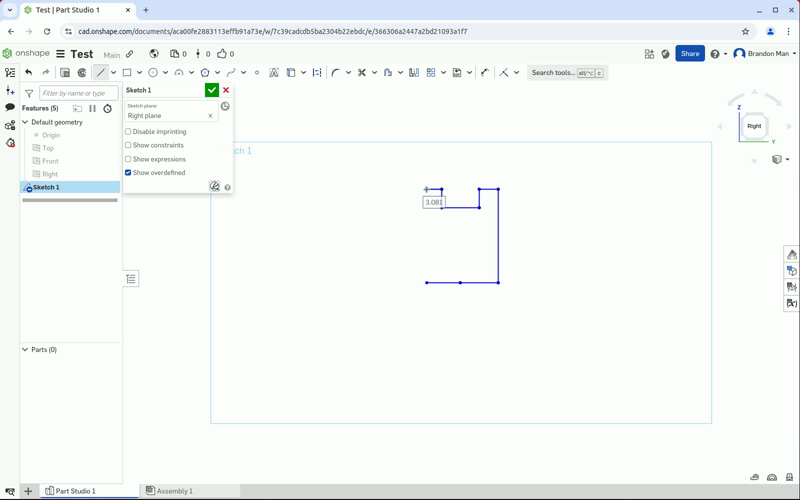
mouse_move(426, 282)
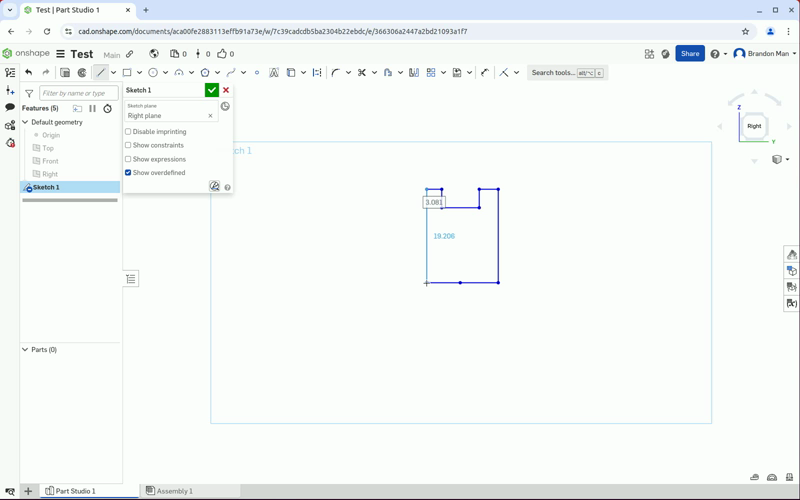
key_up(shift)
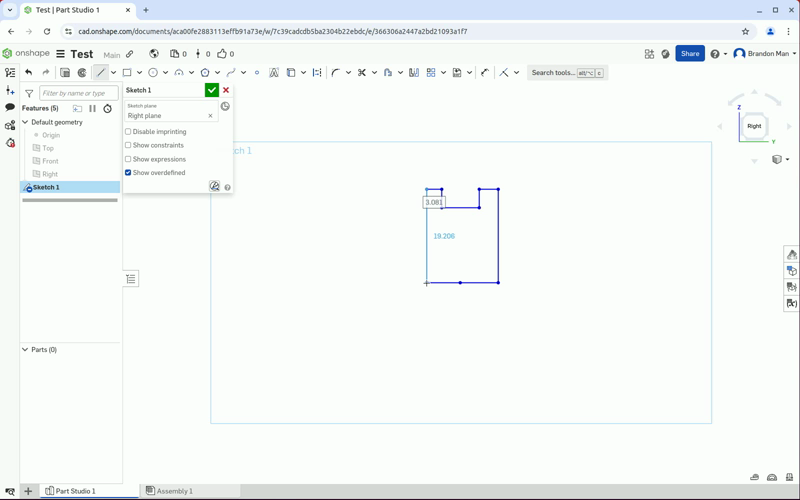
click(426, 282)
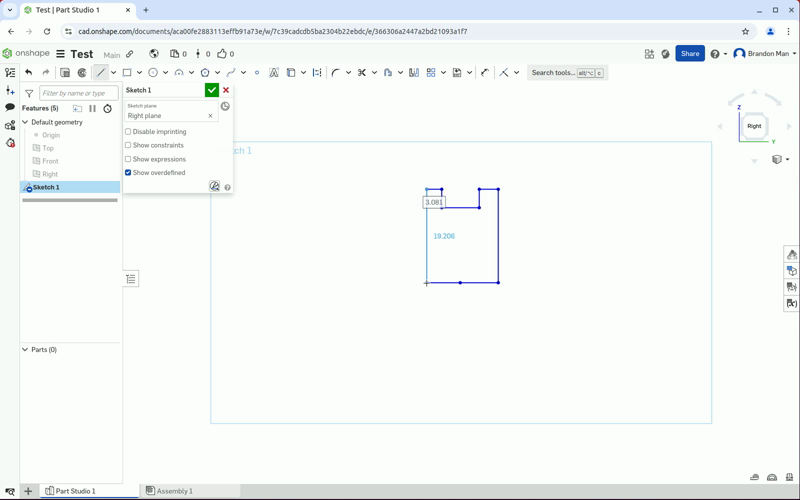
key(esc)
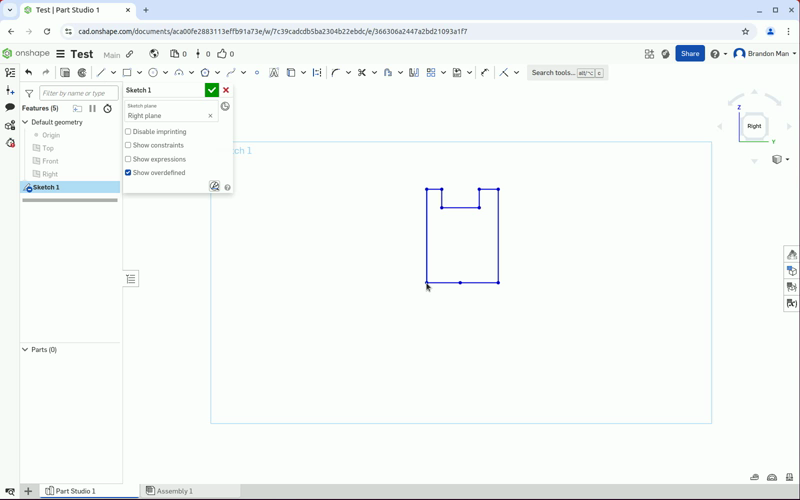
mouse_move(483, 256)
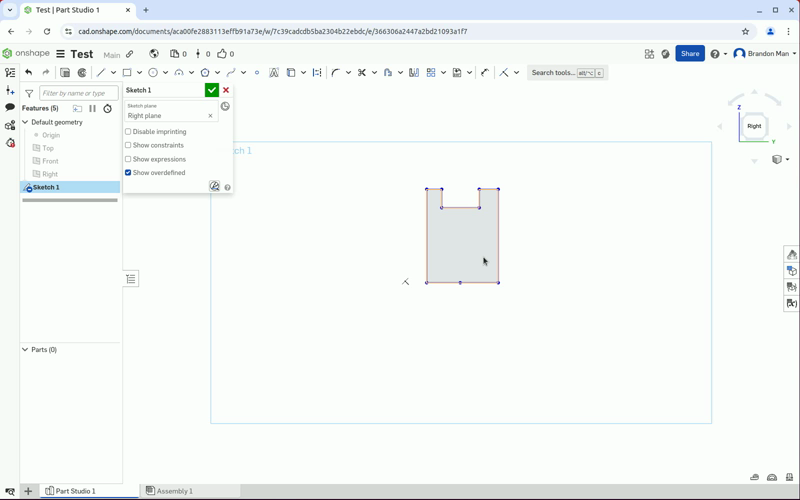
click(483, 256)
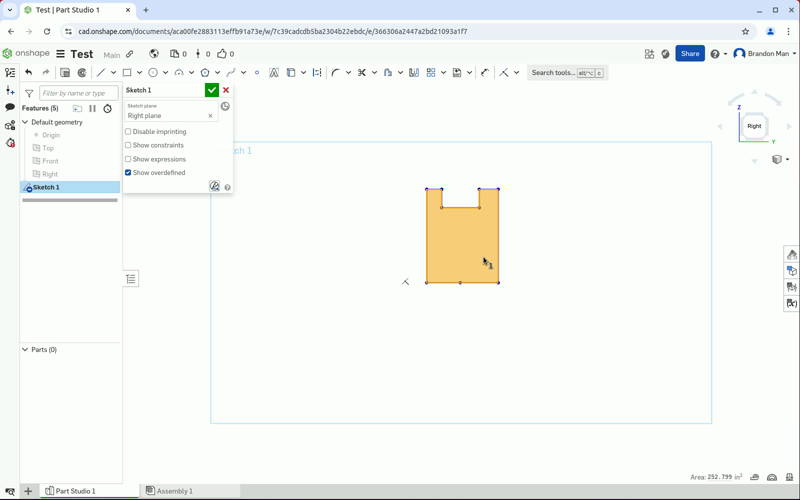
mouse_move(73, 352)
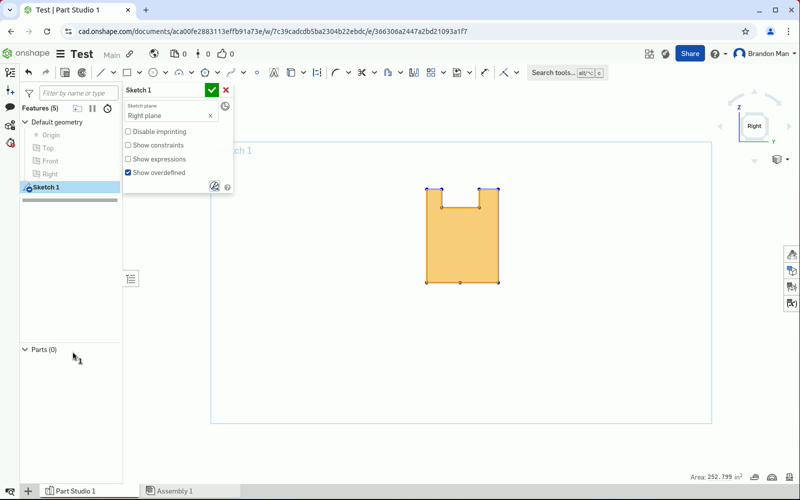
key(shift+y)
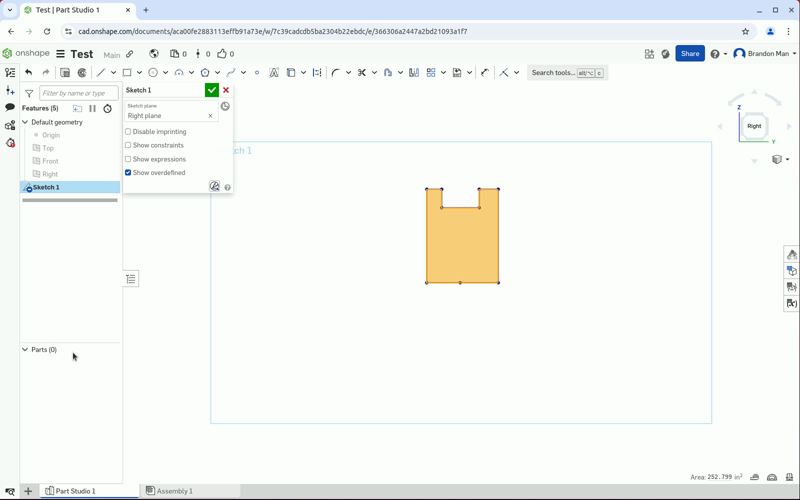
key(shift+e)
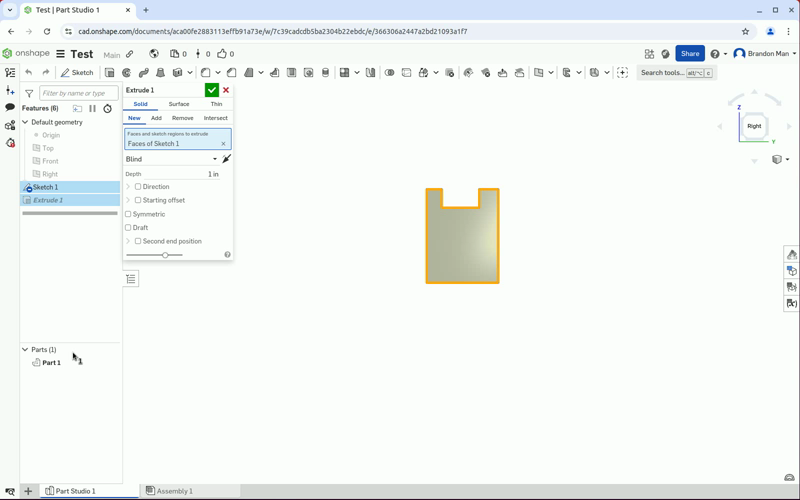
mouse_move(143, 106)
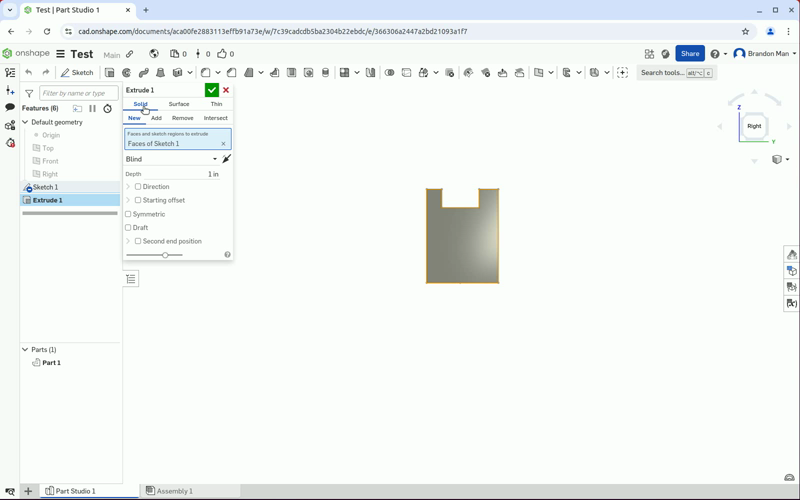
click(143, 106)
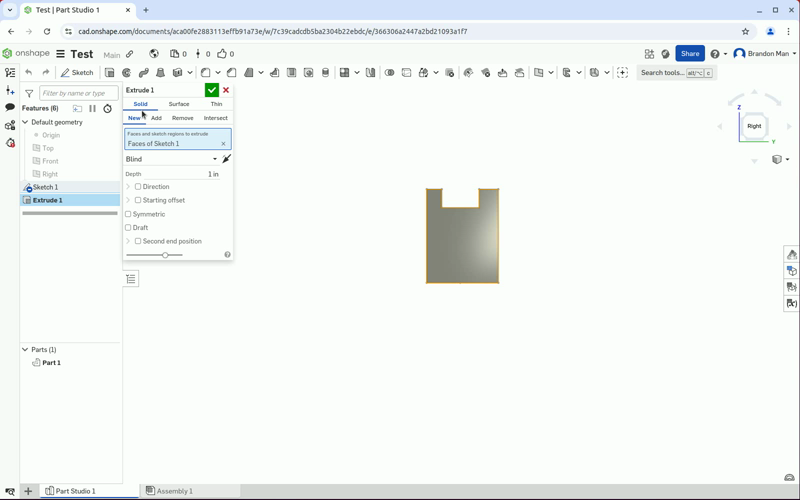
mouse_move(137, 120)
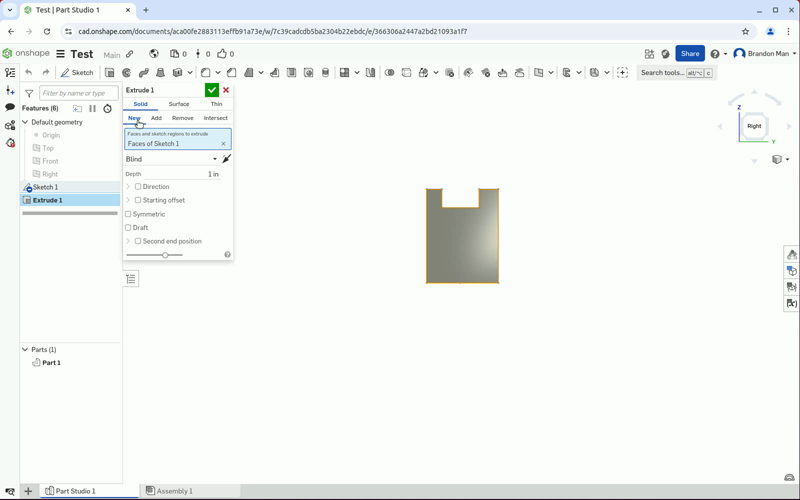
click(137, 120)
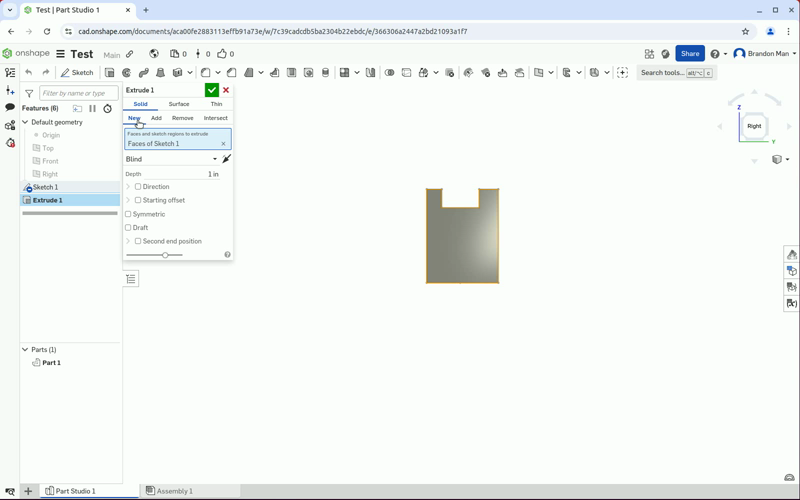
key(tab, 4)
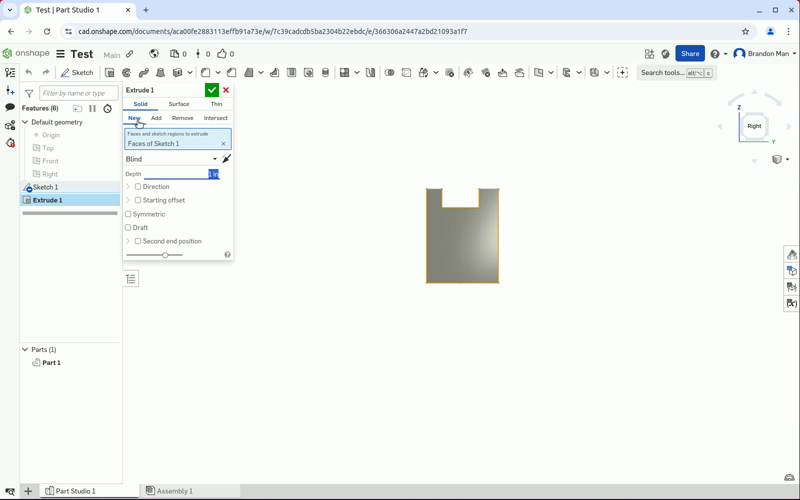
text(23.108)
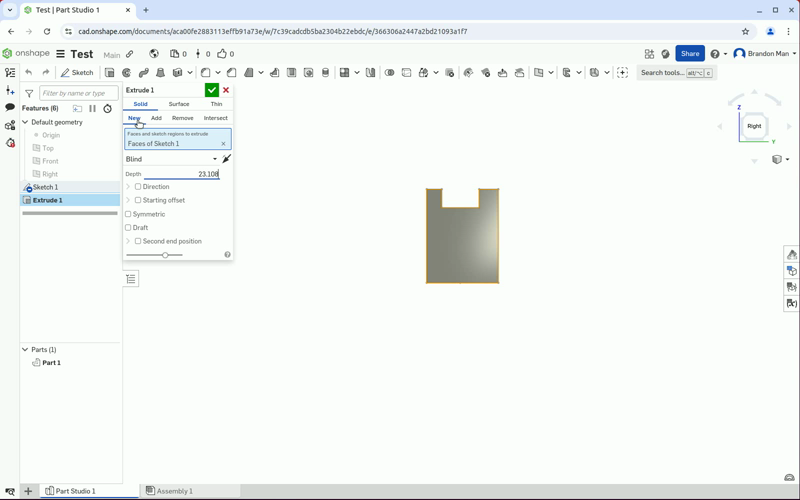
key(enter)
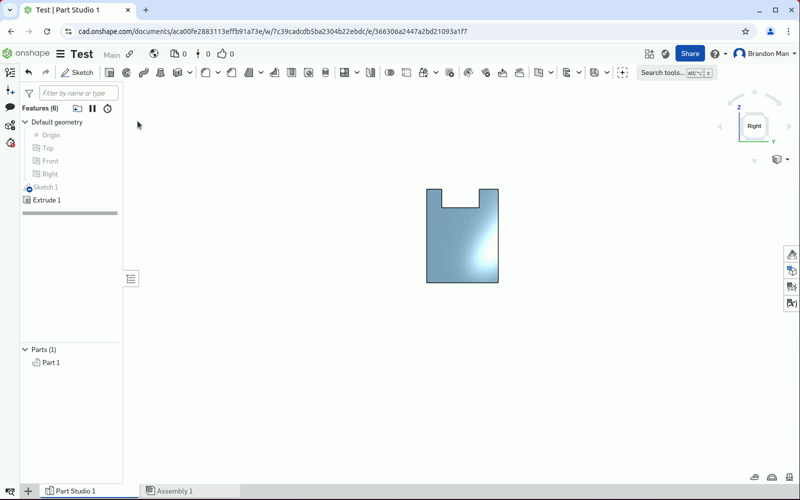
key(shift+h)
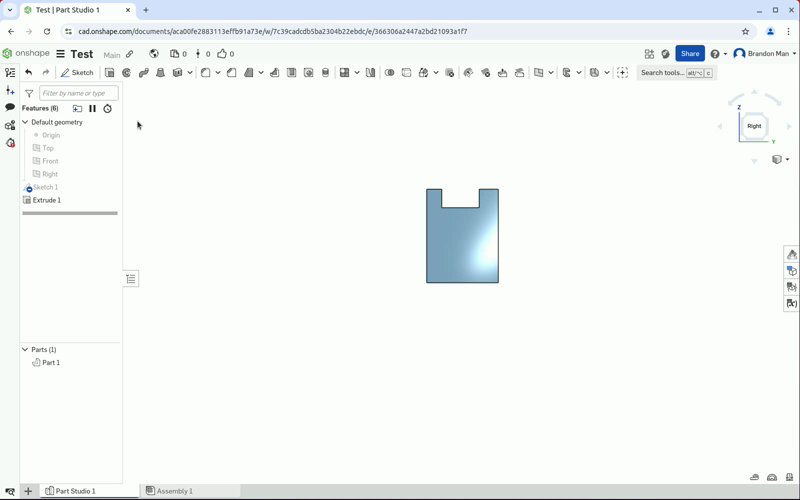
key(shift+h)
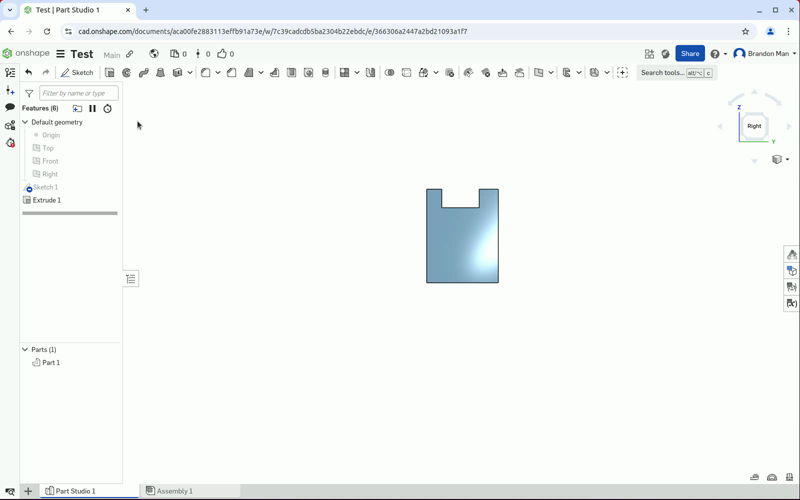
mouse_move(73, 189)
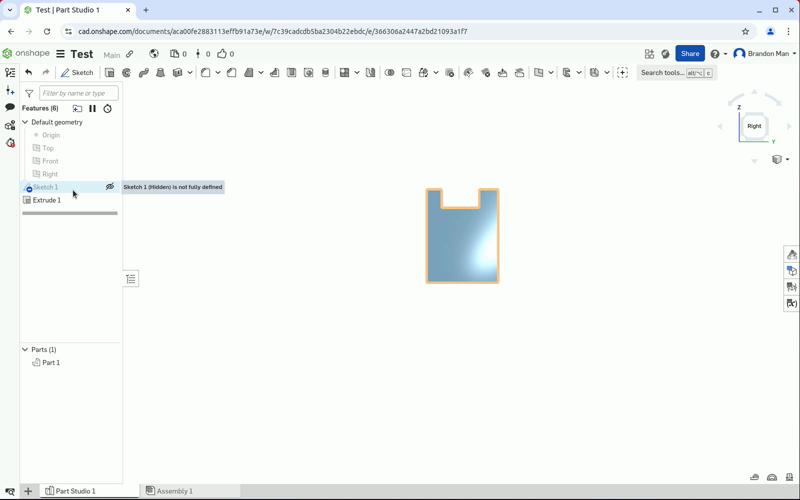
click(73, 189)
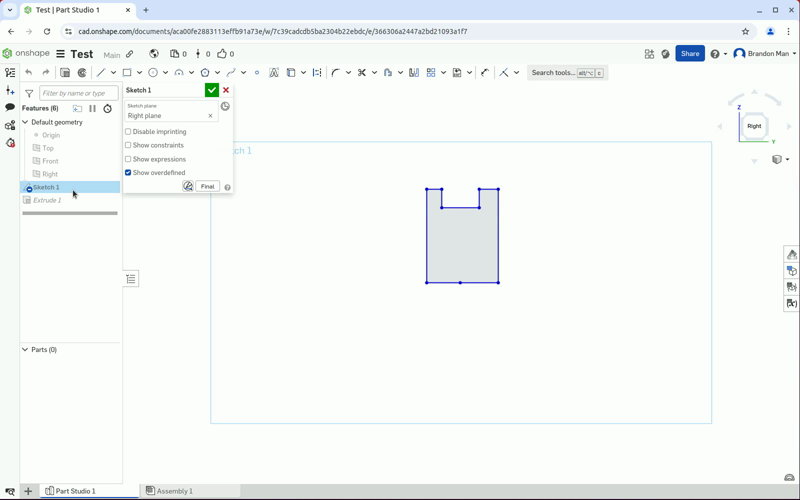
mouse_move(229, 92)
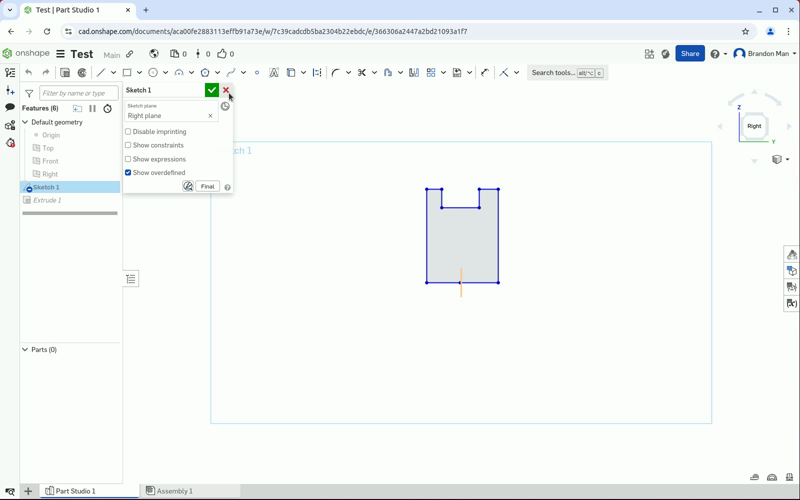
click(229, 92)
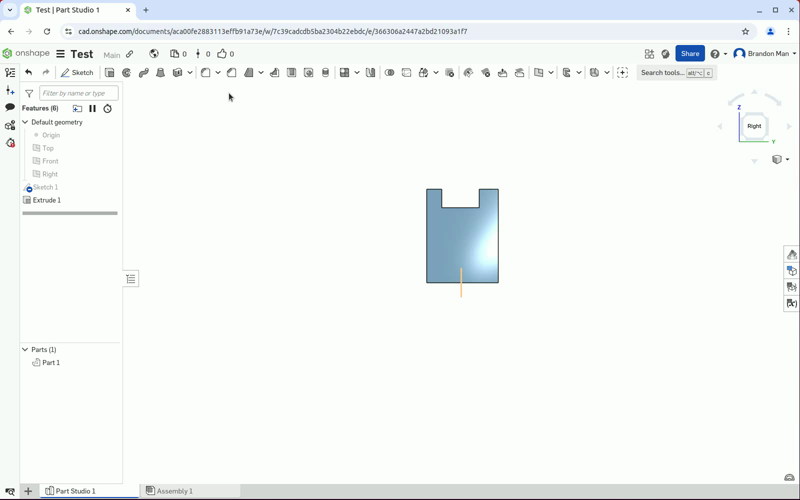
mouse_move(73, 352)
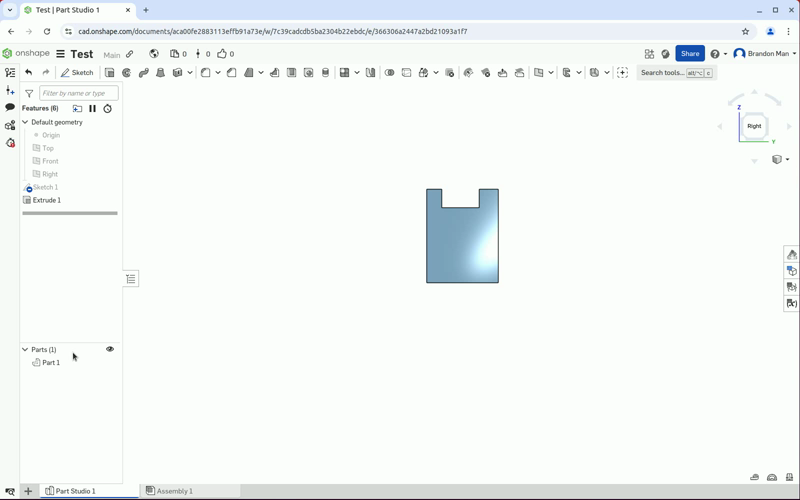
key(y)
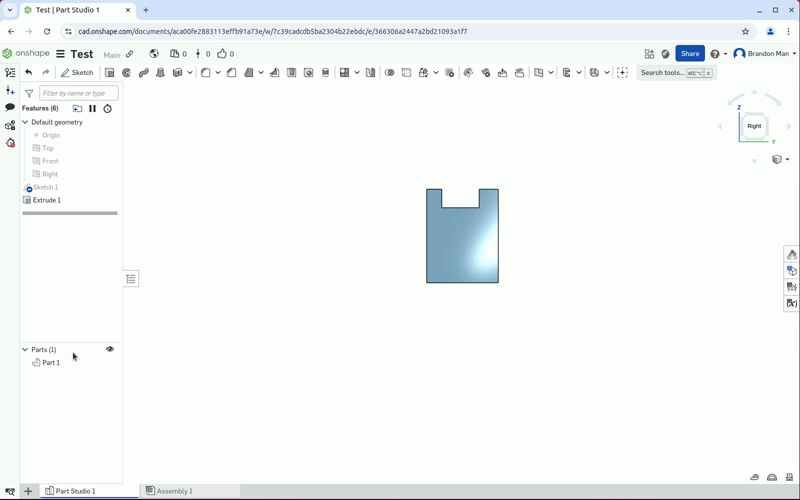
key(shift+p)
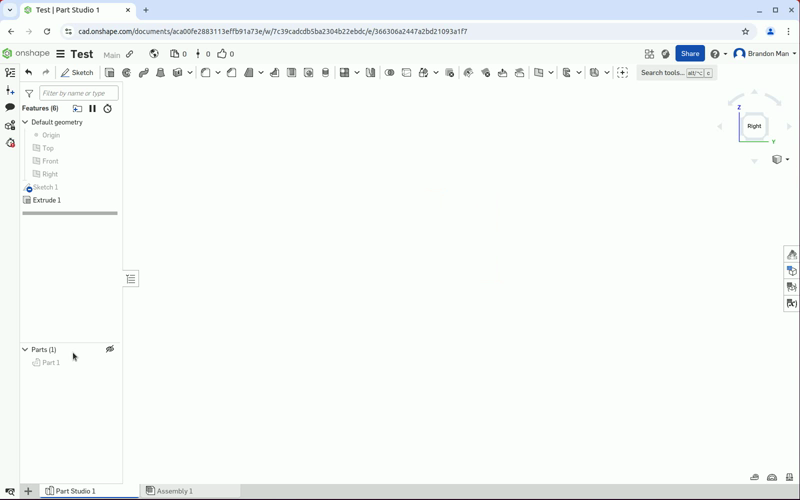
key(space)
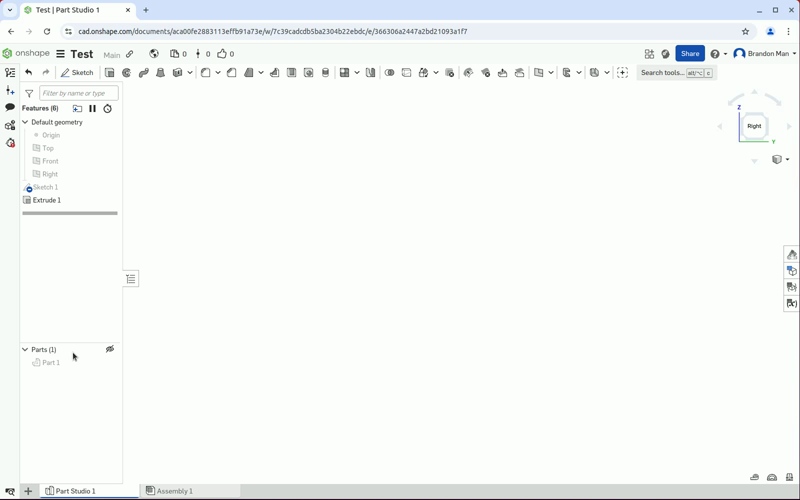
key_down(shift)
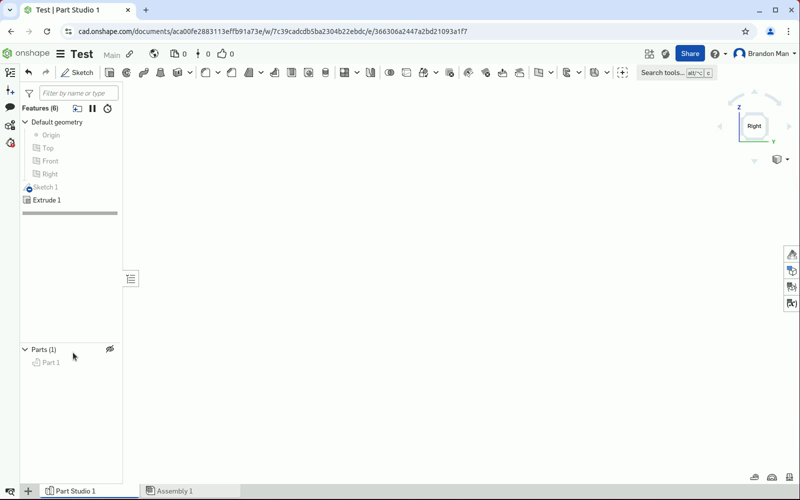
key(right)
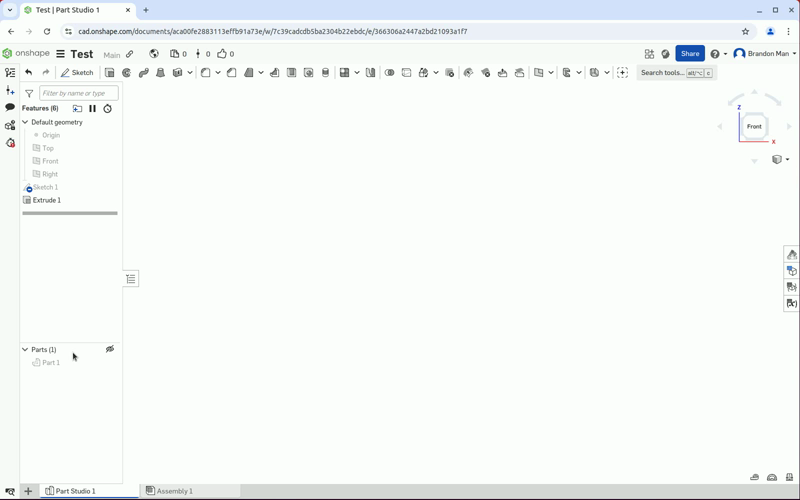
key_up(shift)
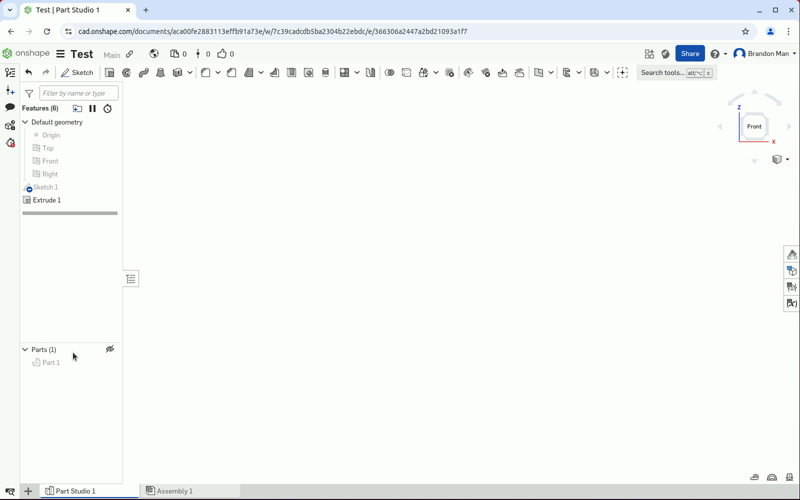
mouse_move(73, 352)
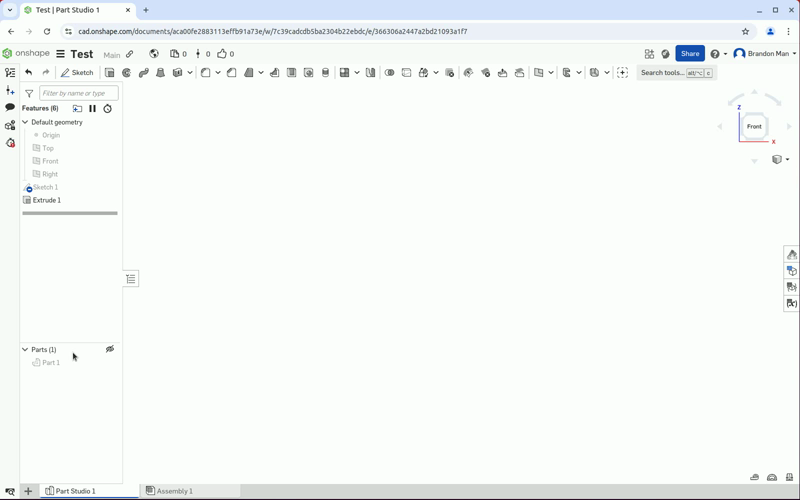
key(shift+y)
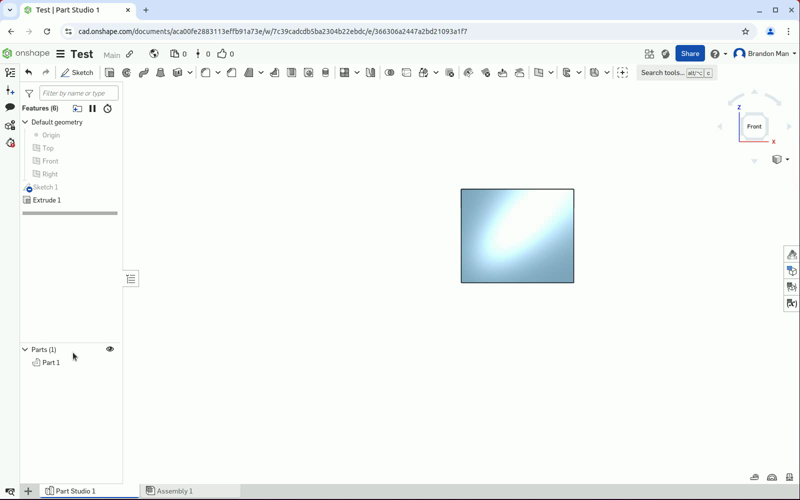
mouse_move(541, 75)
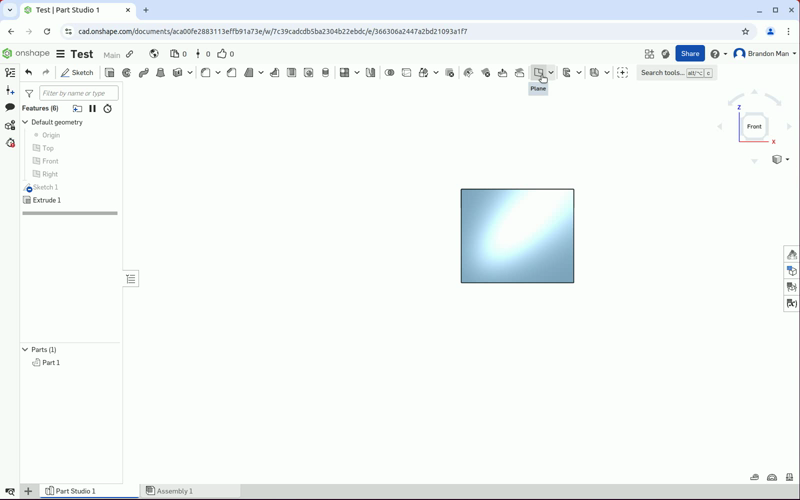
click(541, 75)
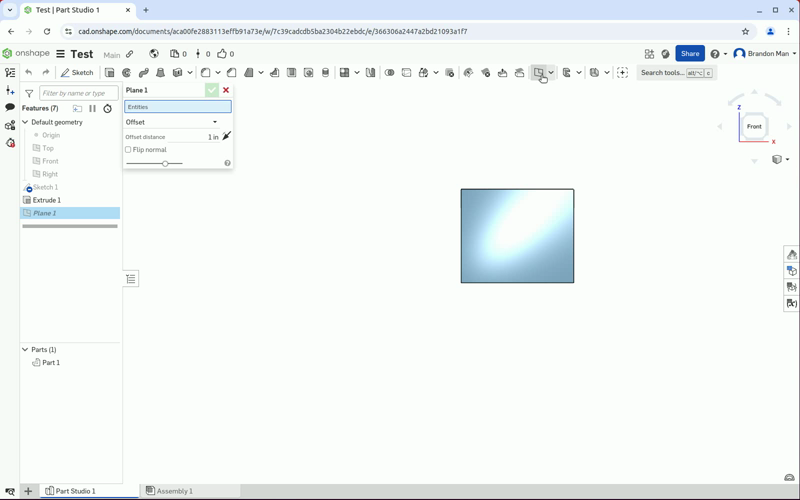
mouse_move(73, 163)
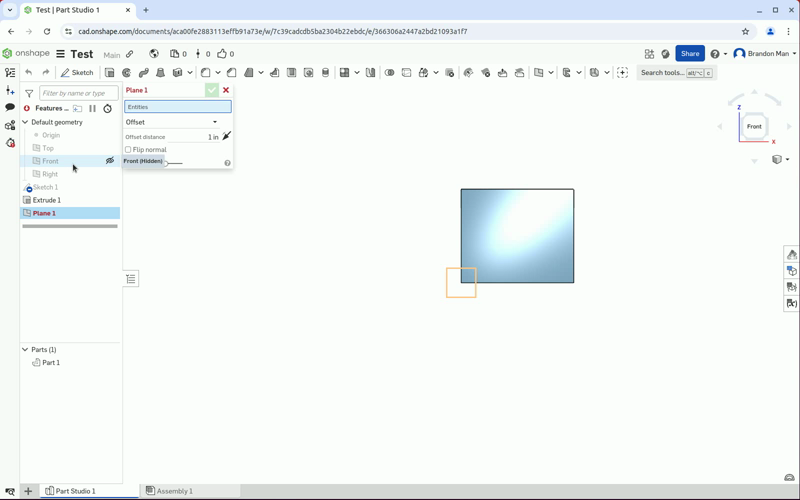
click(73, 163)
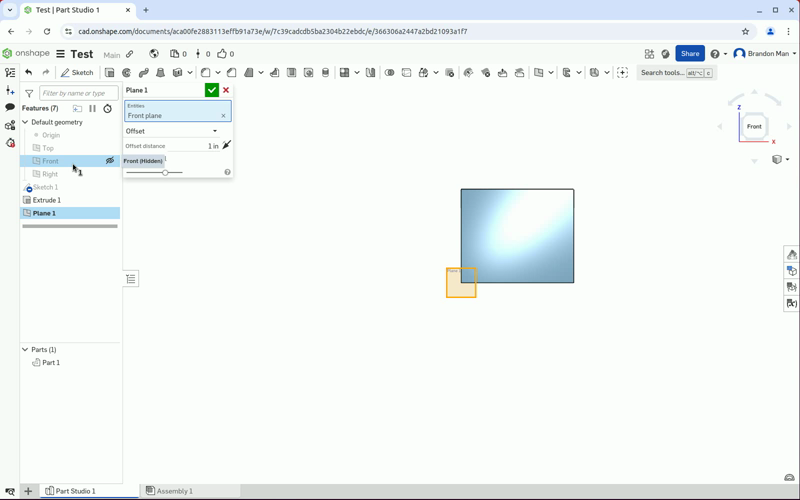
key(tab, 2)
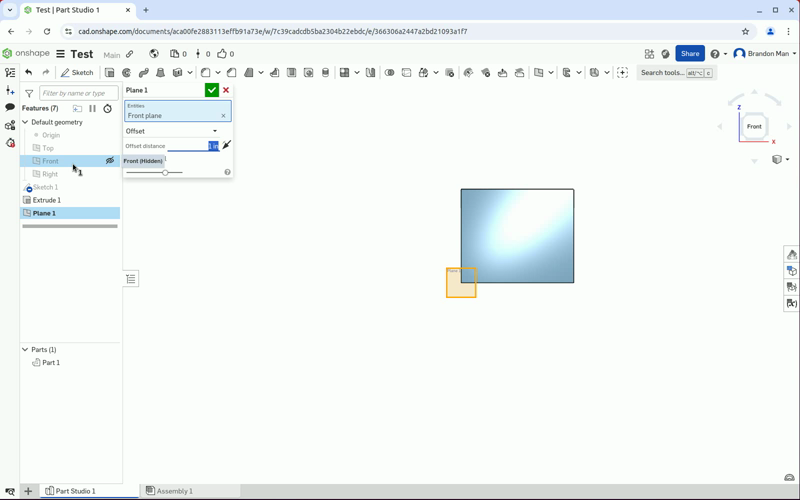
text(6.994)
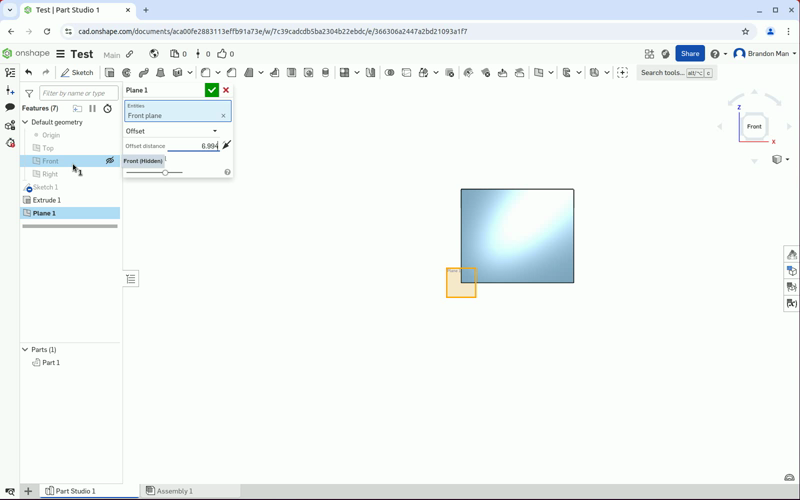
key(enter, 2)
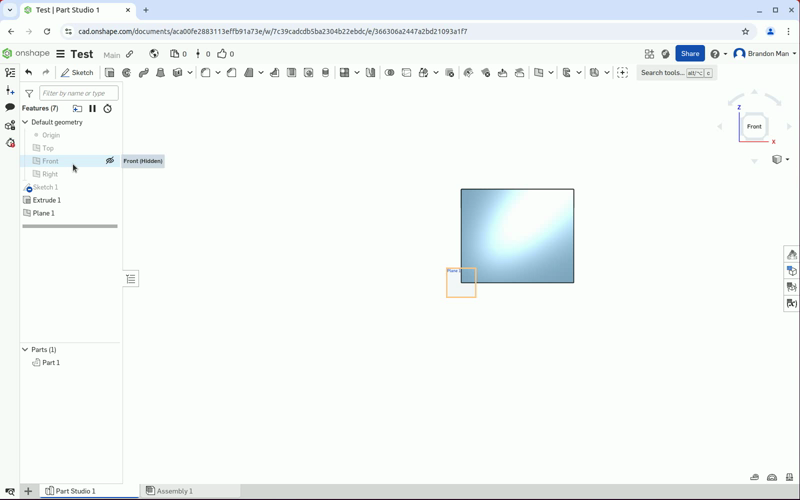
key(shift+s)
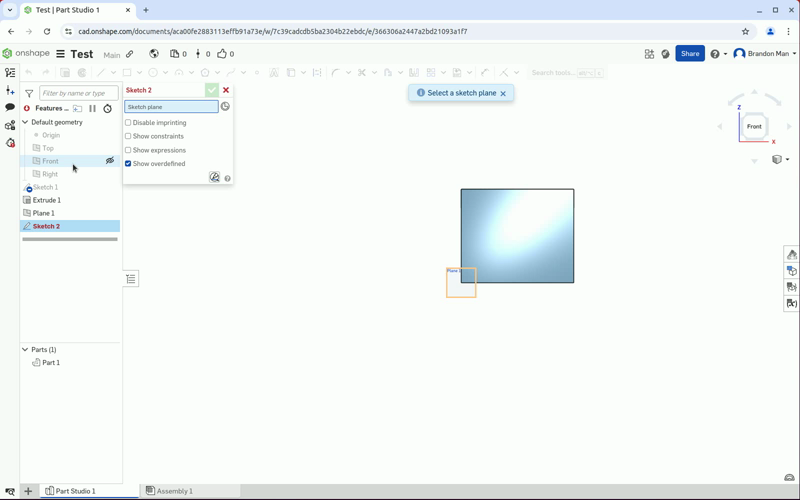
mouse_move(73, 215)
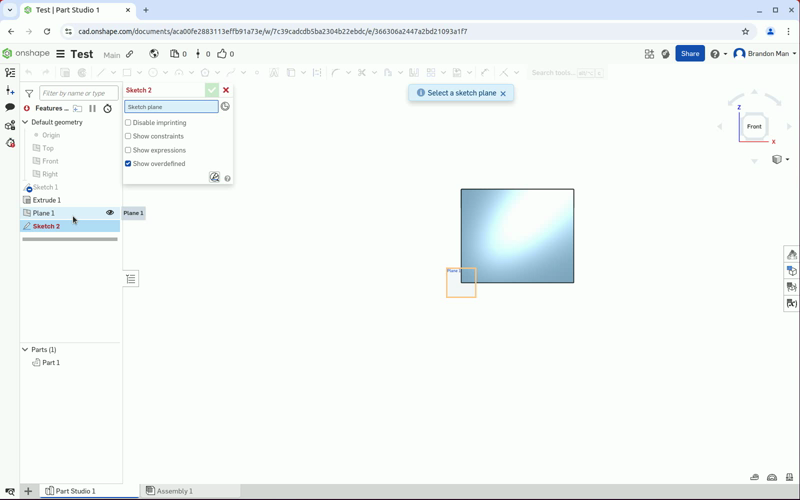
click(73, 215)
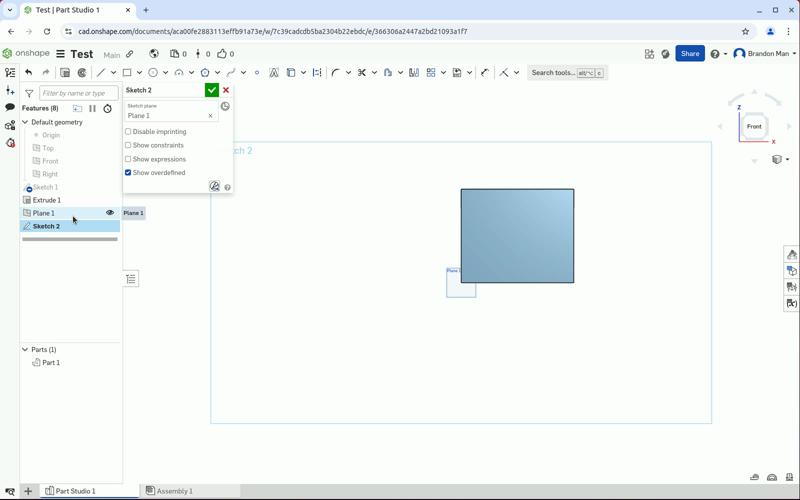
mouse_move(73, 352)
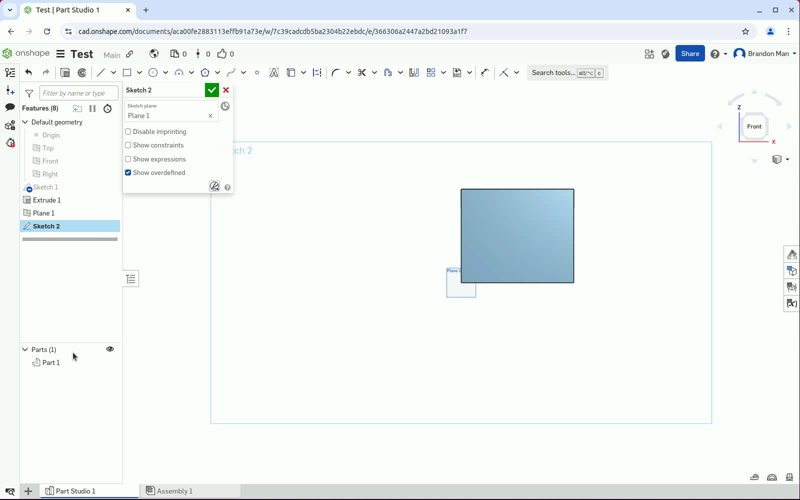
key(y)
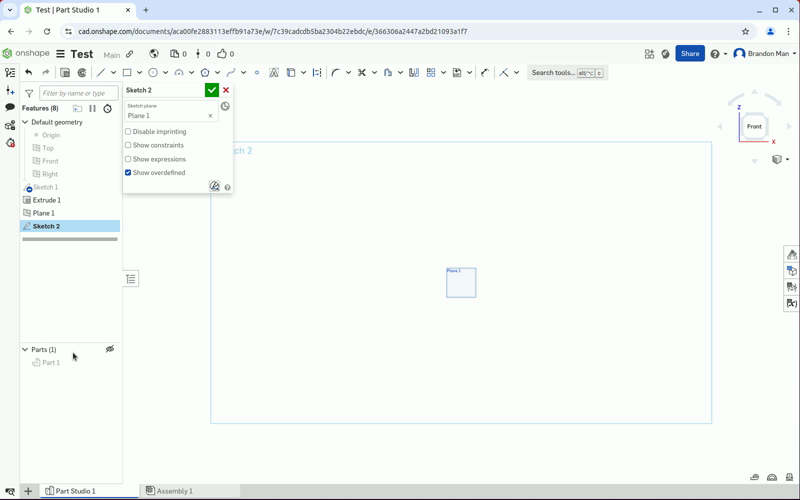
key(l)
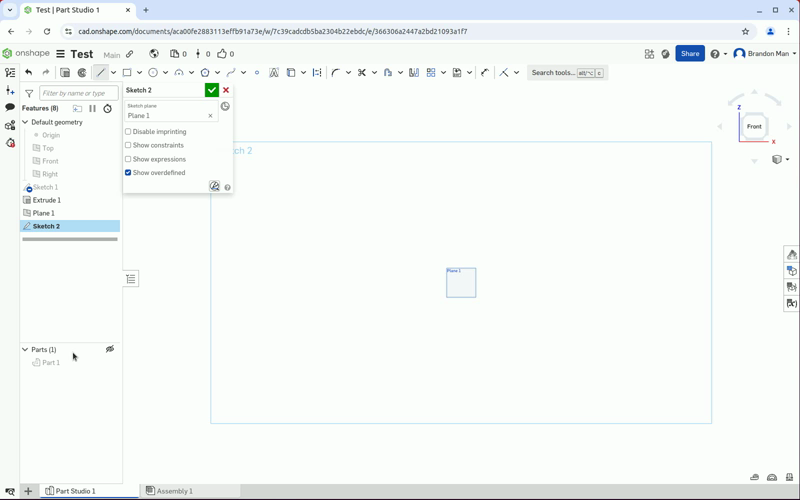
key_down(shift)
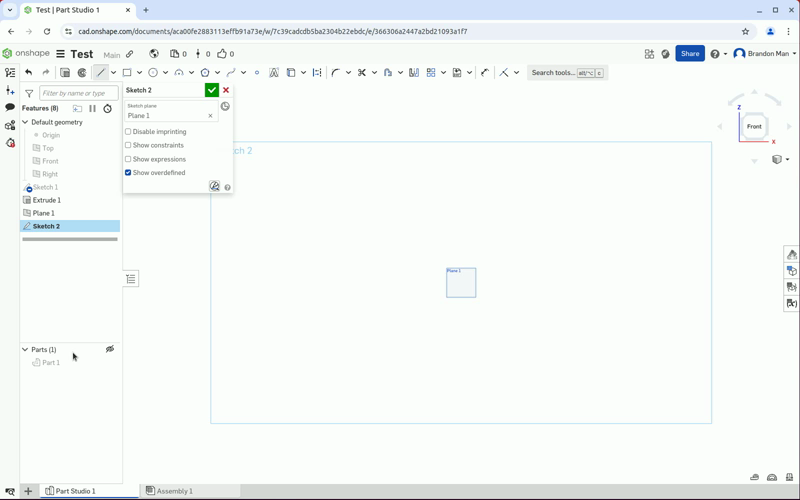
mouse_move(498, 282)
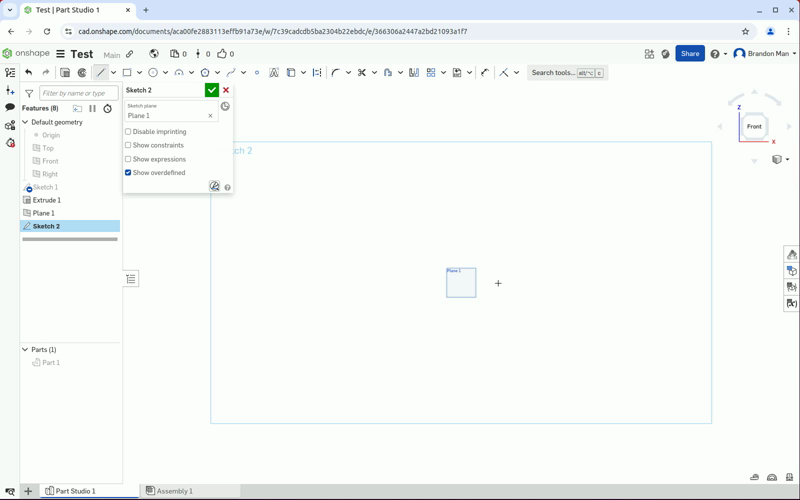
click(498, 282)
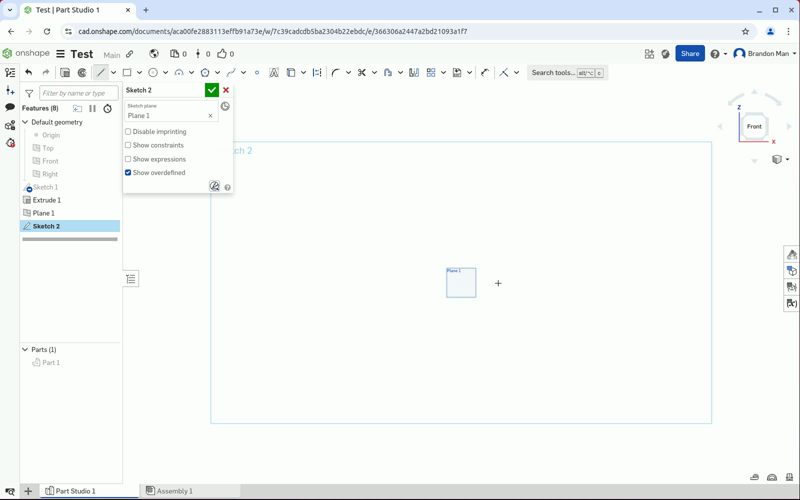
key_up(shift)
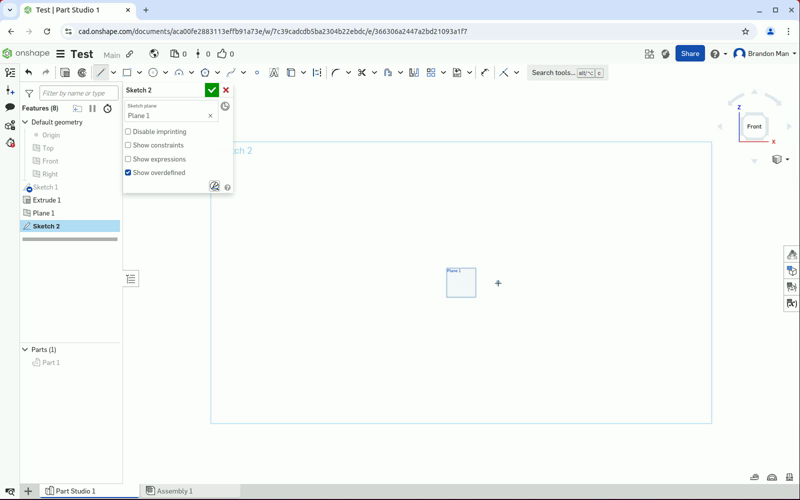
key_down(shift)
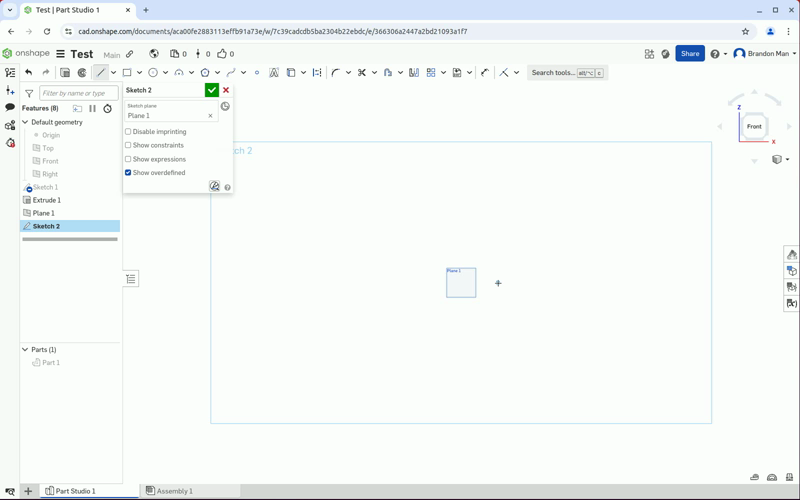
mouse_move(528, 282)
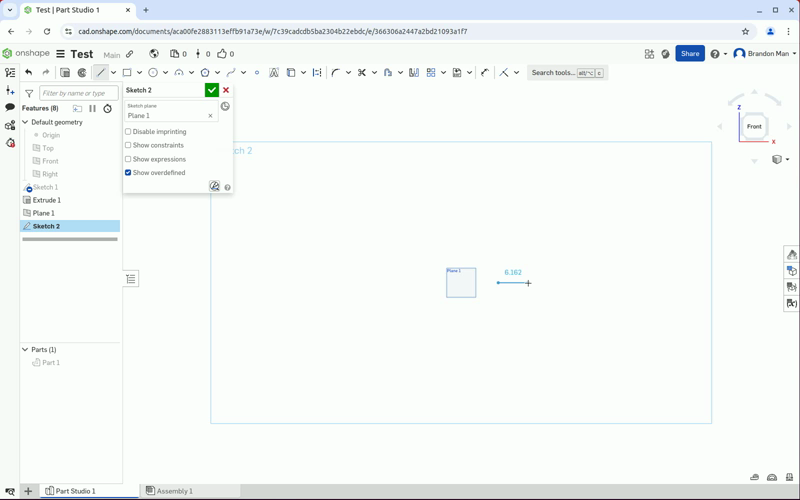
mouse_move(536, 282)
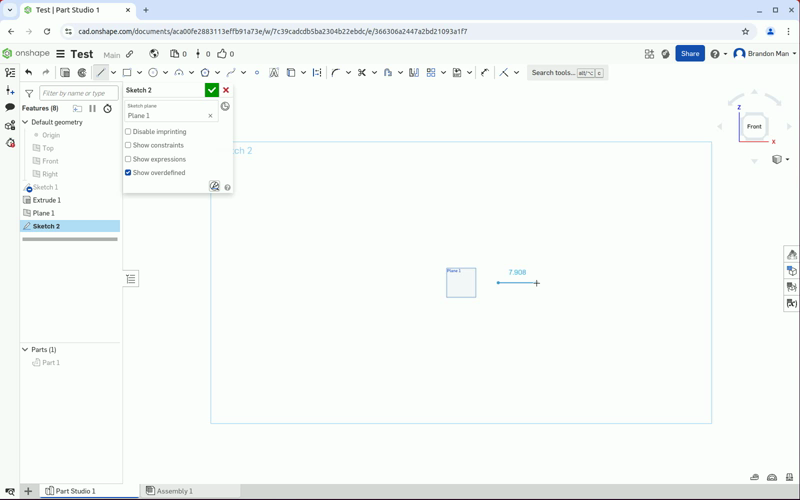
click(536, 282)
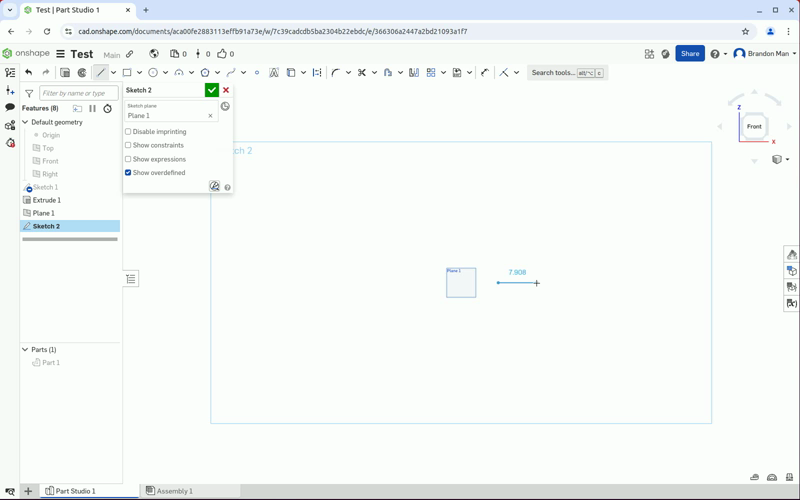
key_up(shift)
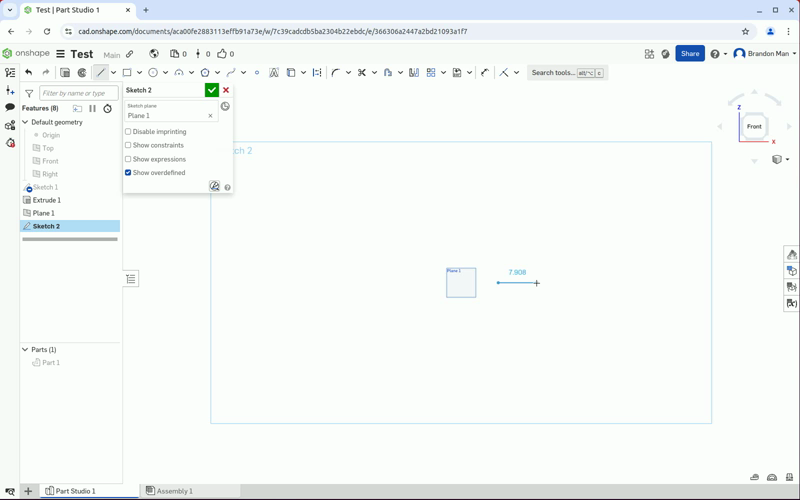
key_down(shift)
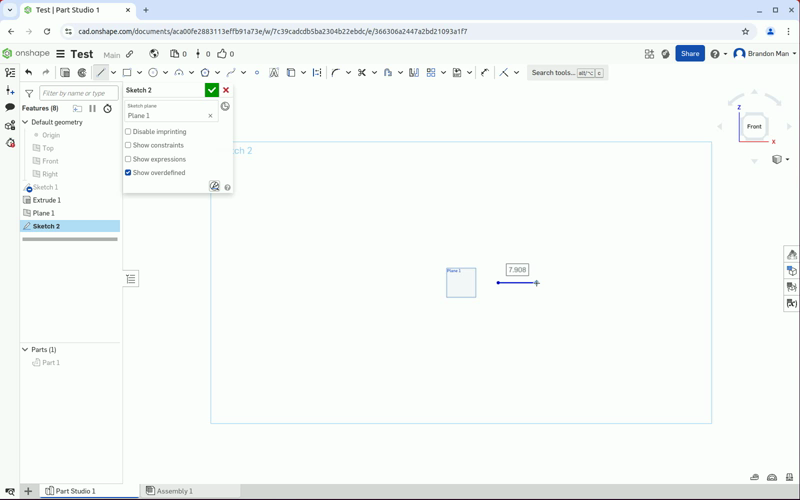
mouse_move(566, 282)
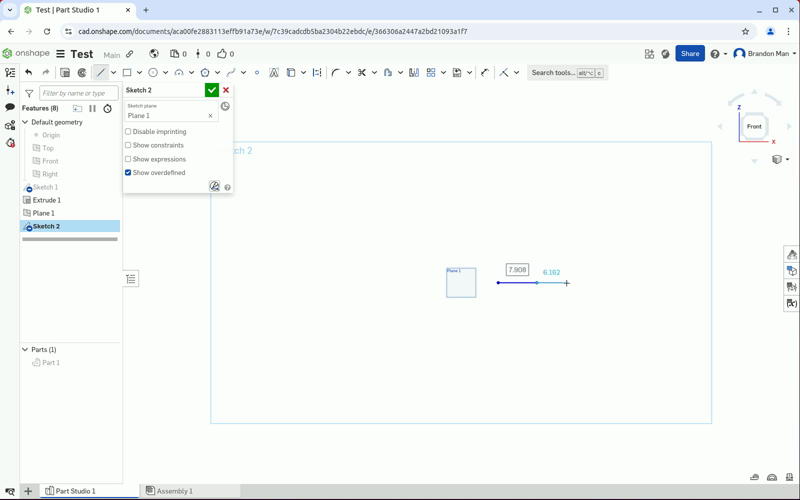
mouse_move(536, 263)
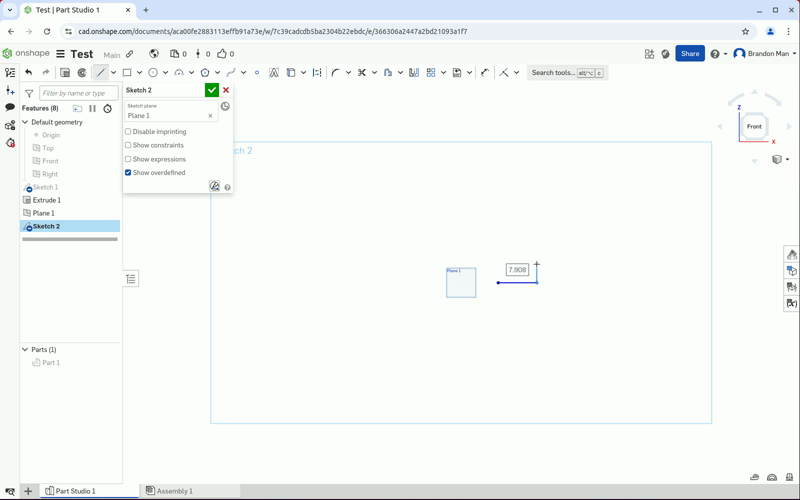
click(536, 263)
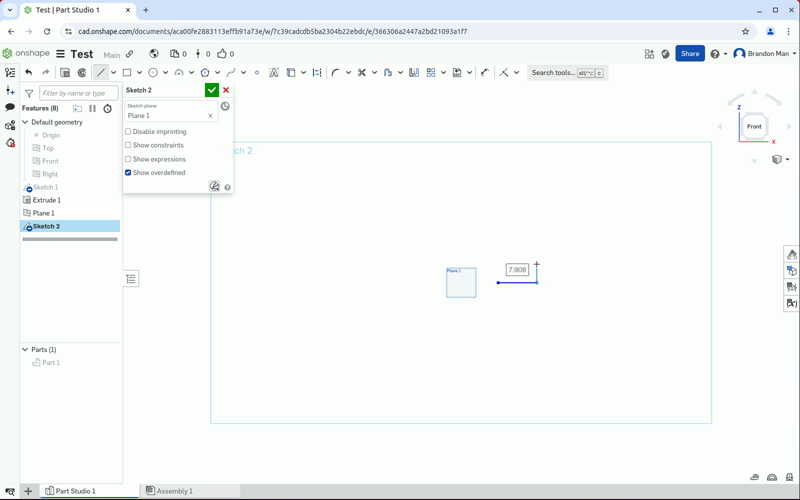
key_up(shift)
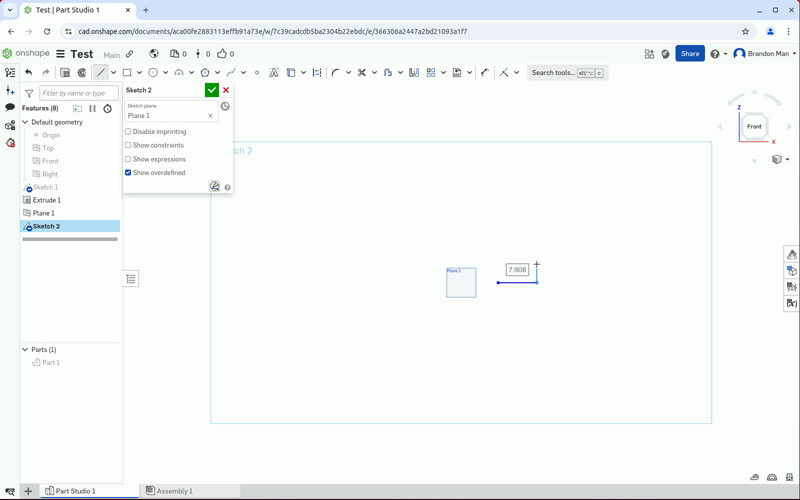
key_down(shift)
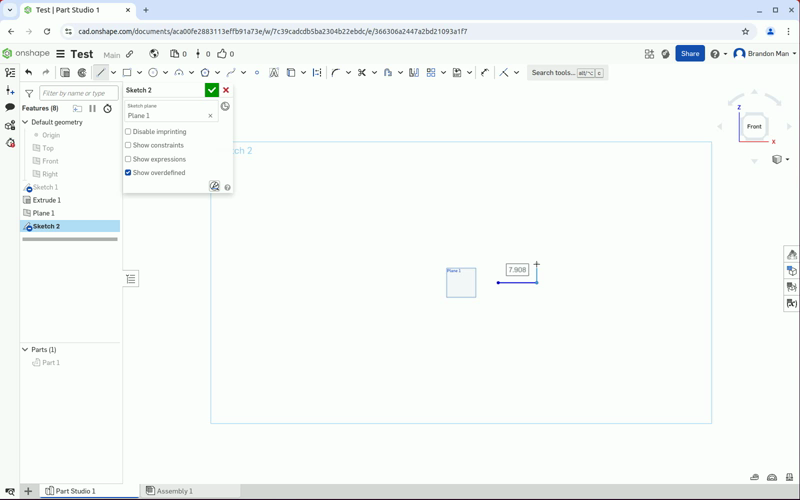
mouse_move(566, 263)
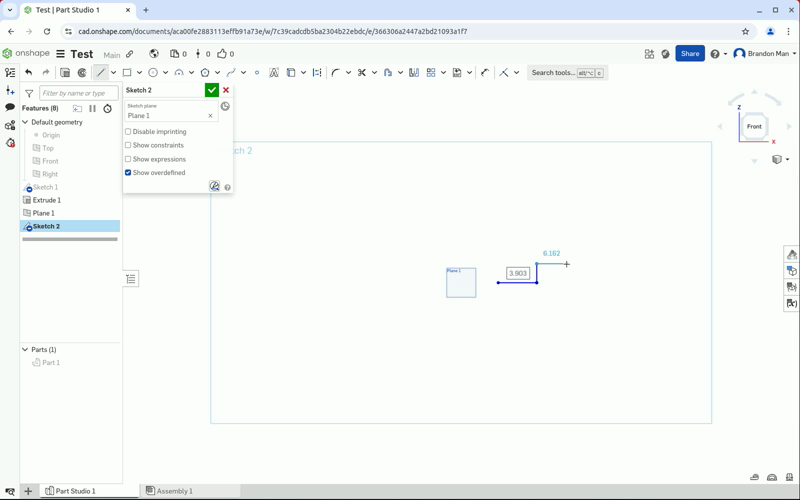
mouse_move(498, 263)
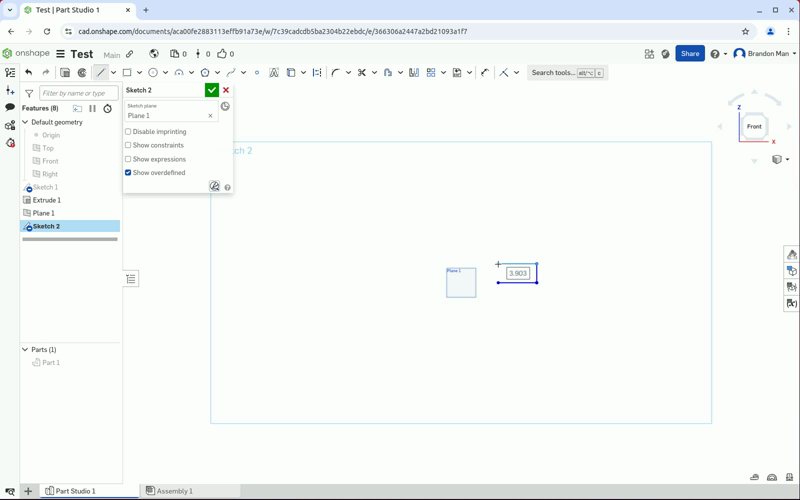
click(498, 263)
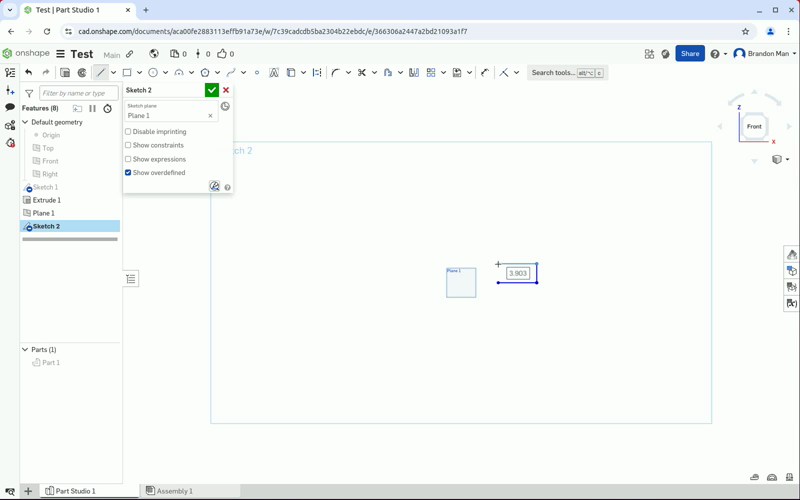
key_up(shift)
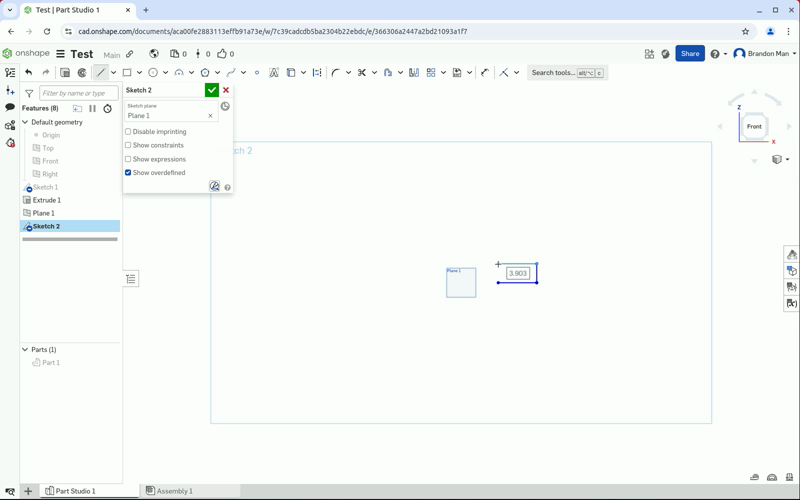
mouse_move(528, 263)
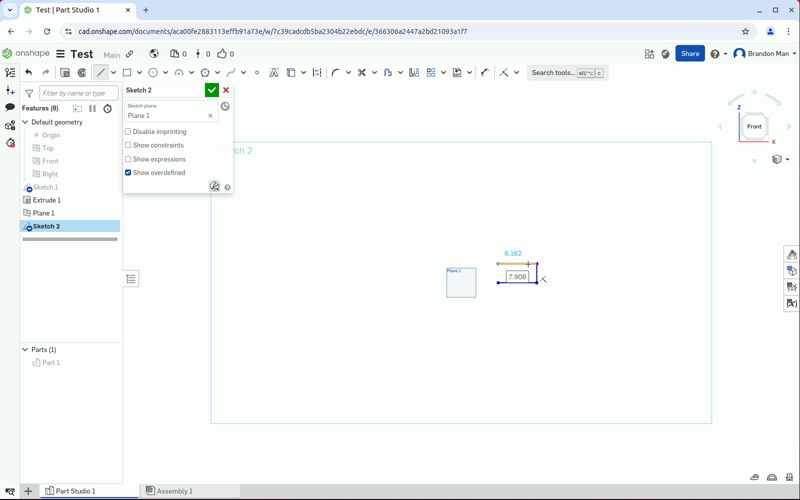
key_down(shift)
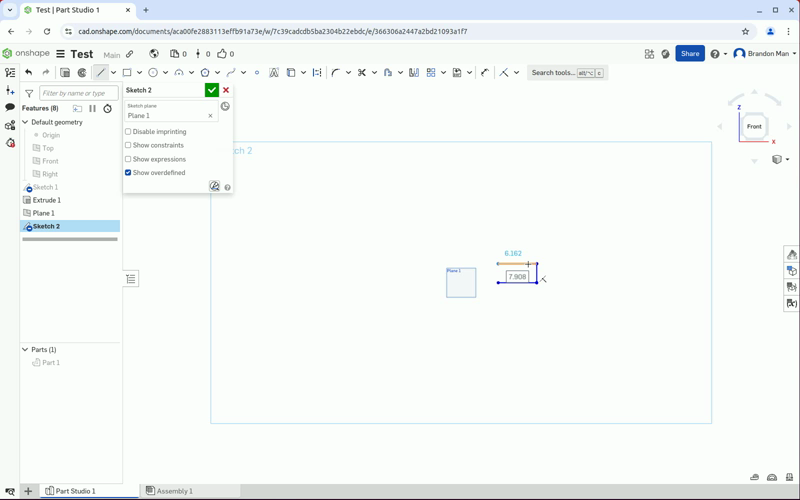
mouse_move(498, 282)
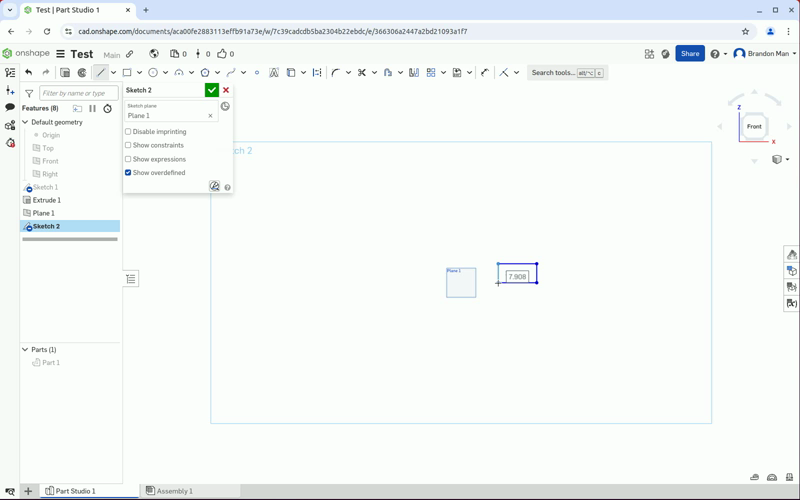
key_up(shift)
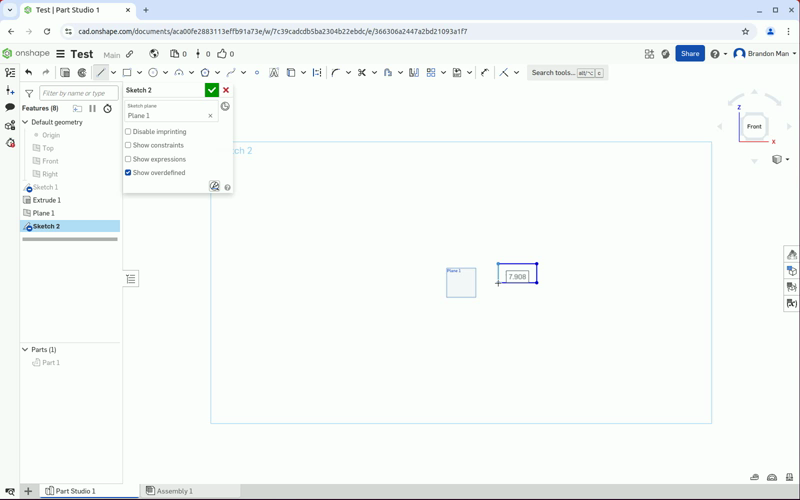
click(498, 282)
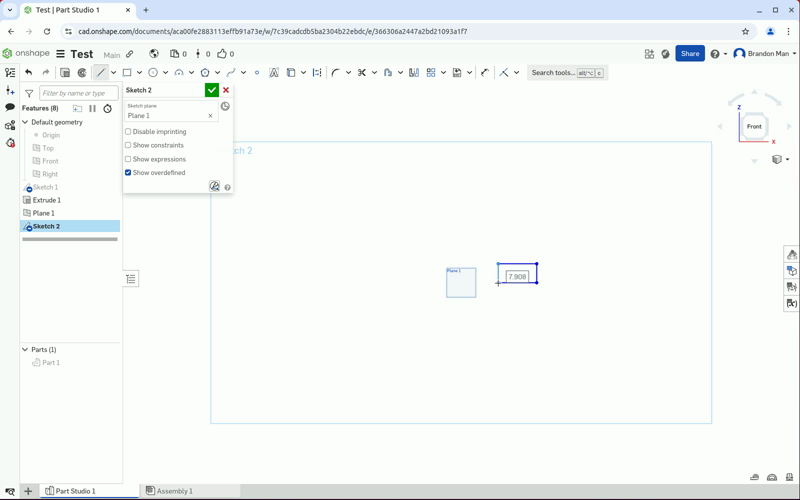
key(esc)
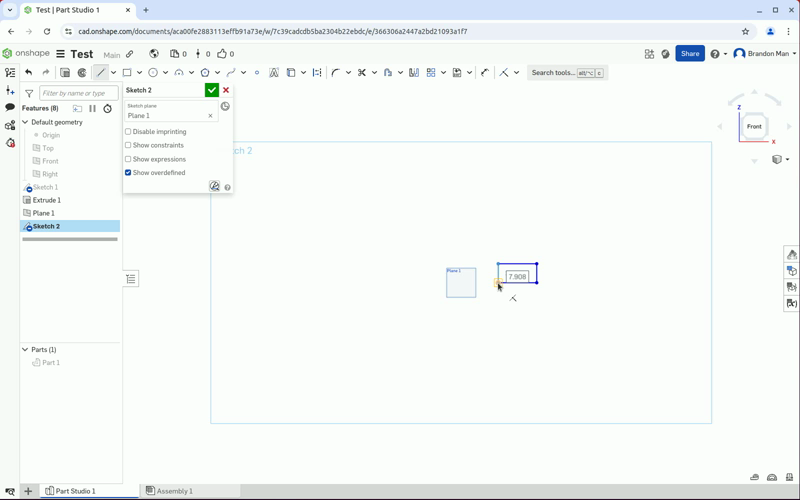
mouse_move(508, 265)
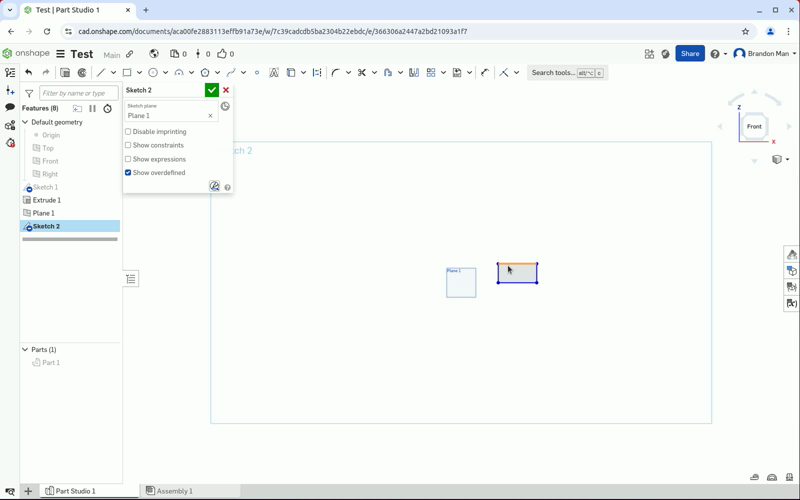
scroll(6)
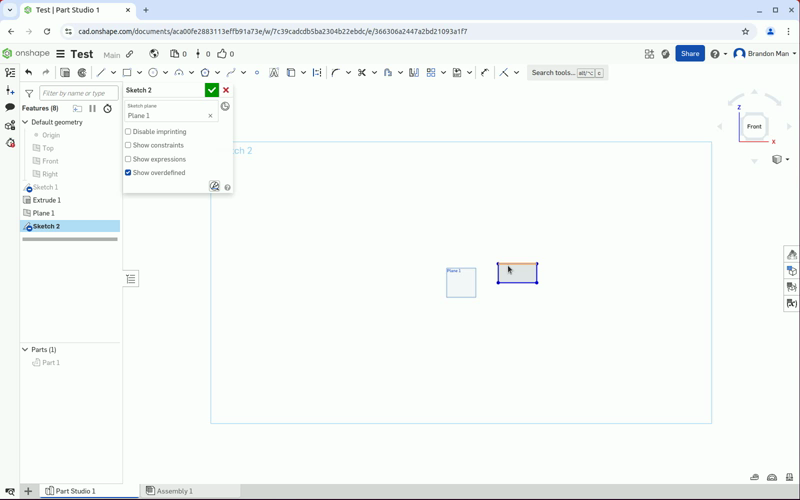
scroll(6)
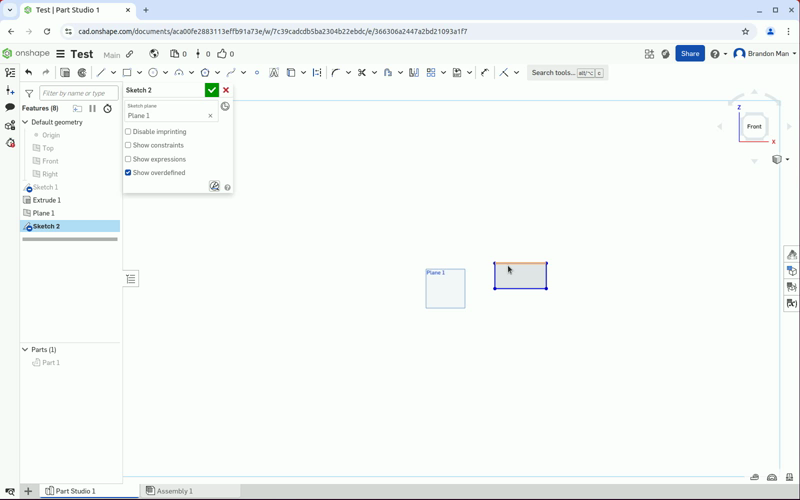
scroll(6)
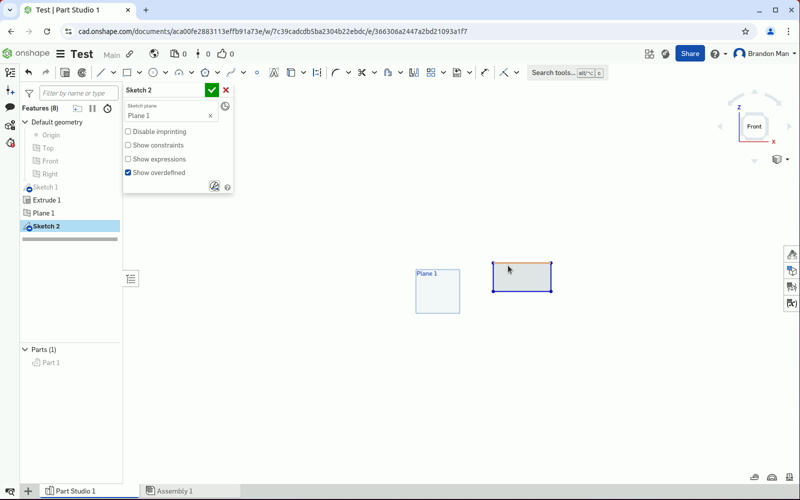
scroll(6)
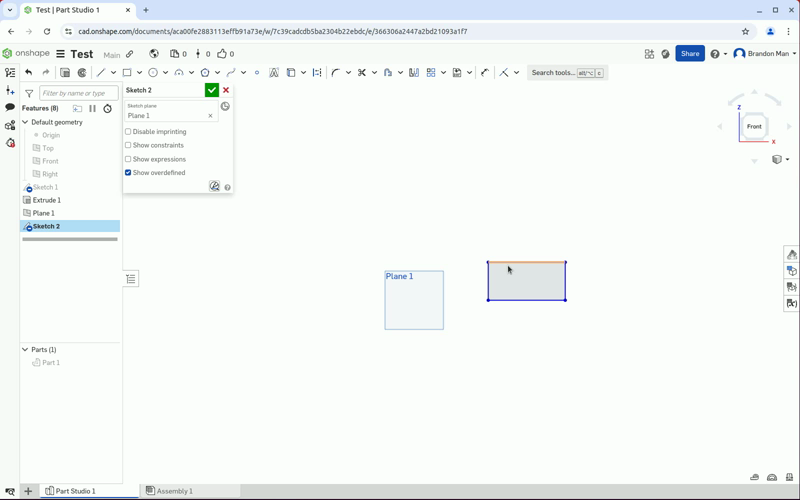
scroll(6)
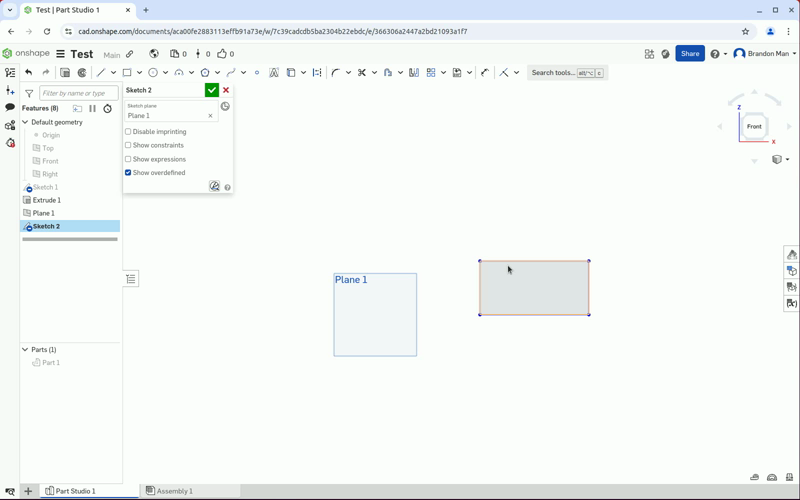
scroll(6)
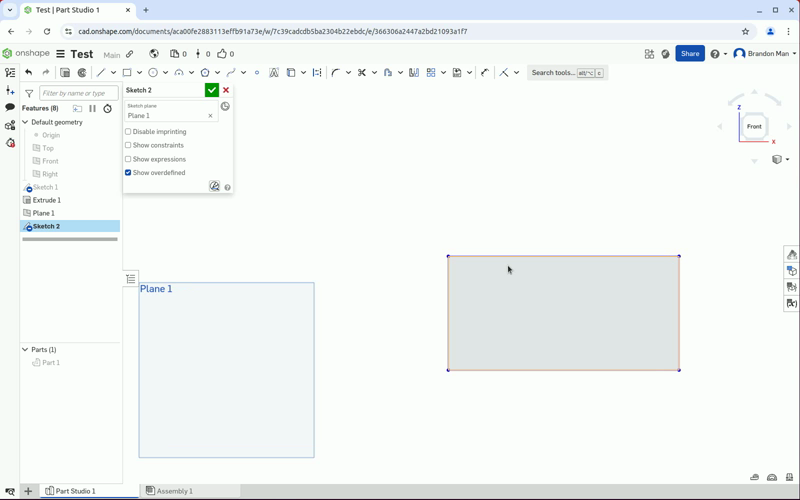
scroll(6)
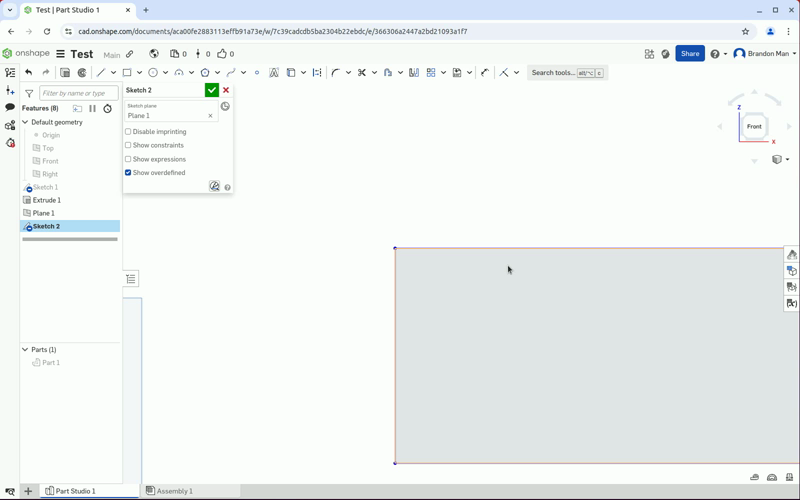
click(508, 265)
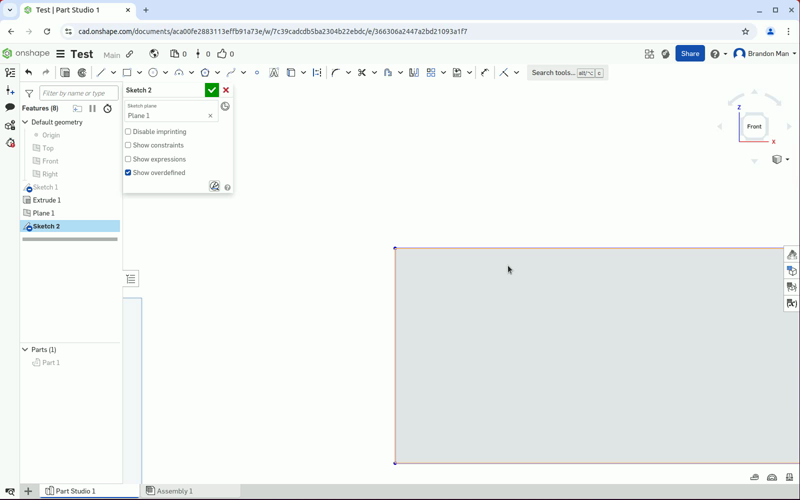
scroll(-6)
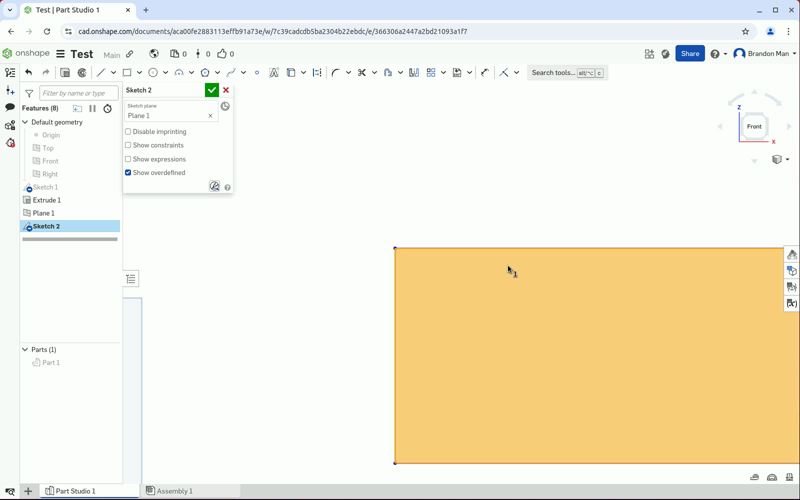
scroll(-6)
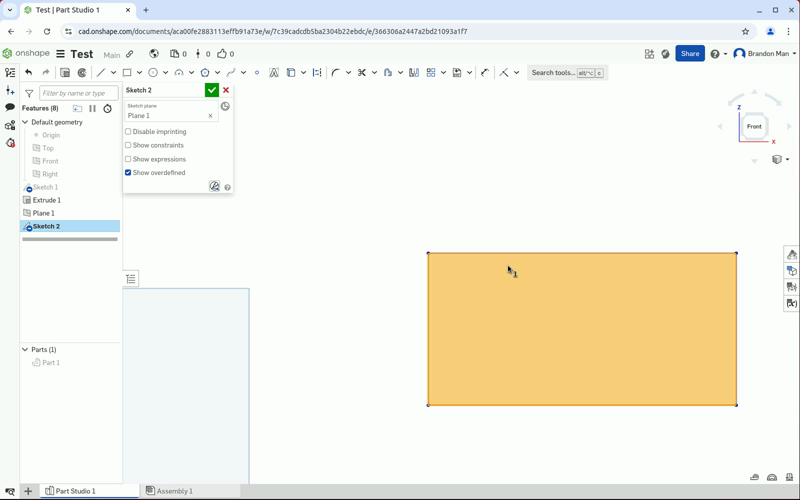
scroll(-6)
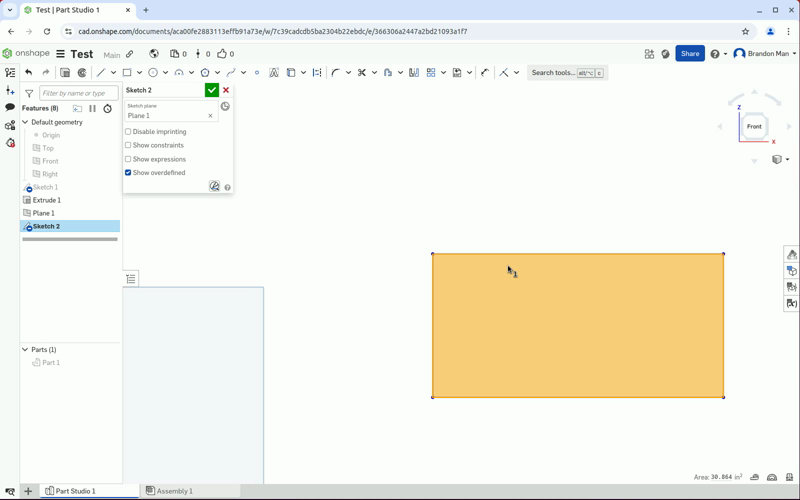
scroll(-6)
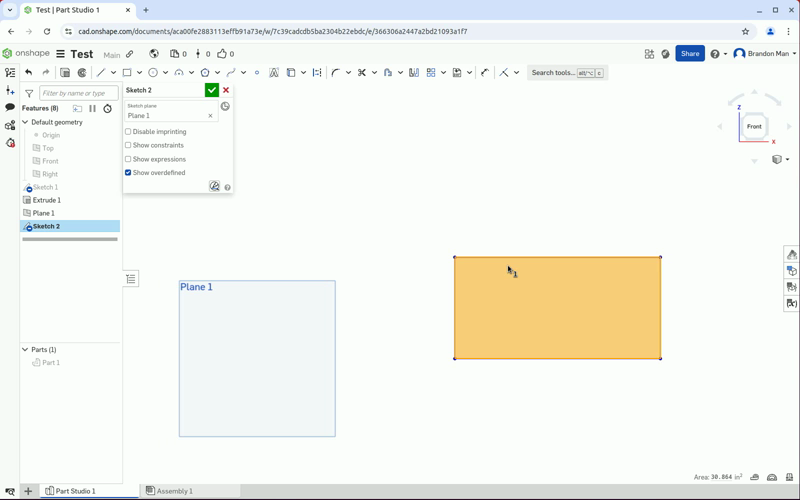
scroll(-6)
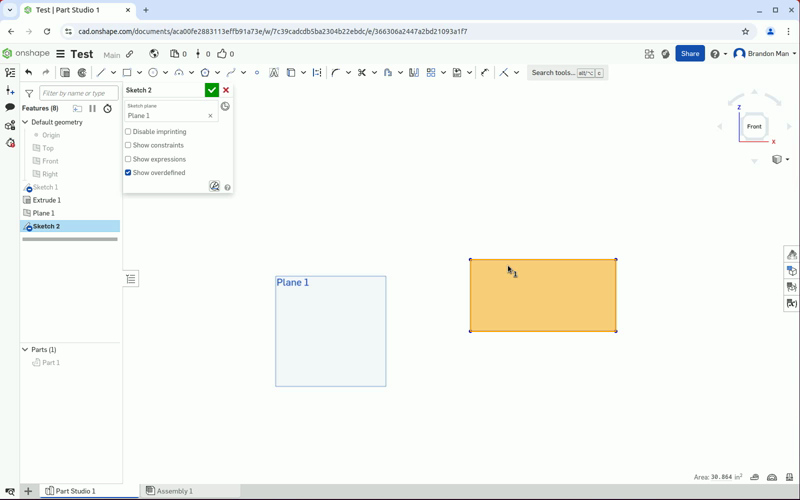
scroll(-6)
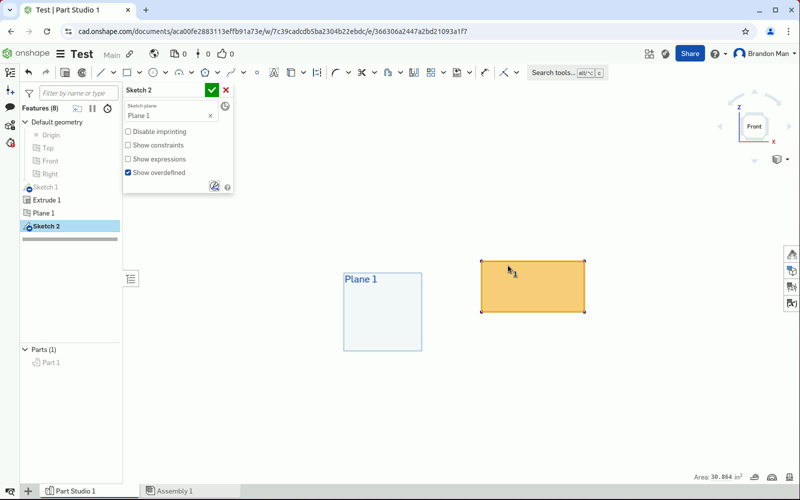
scroll(-6)
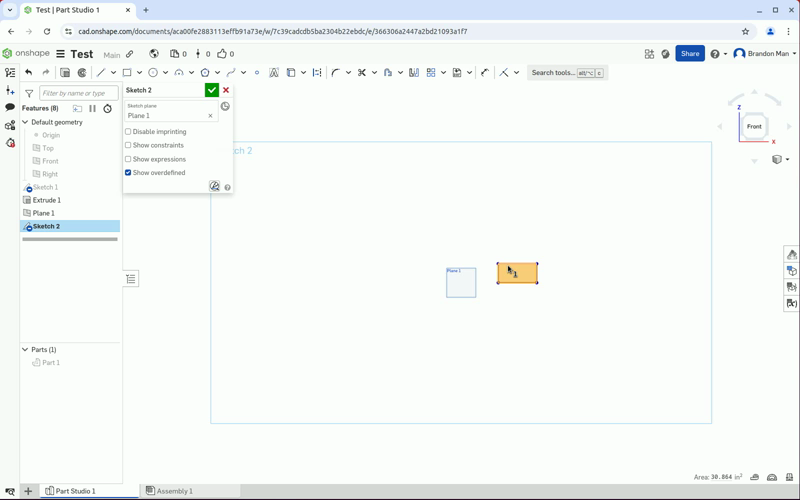
mouse_move(73, 352)
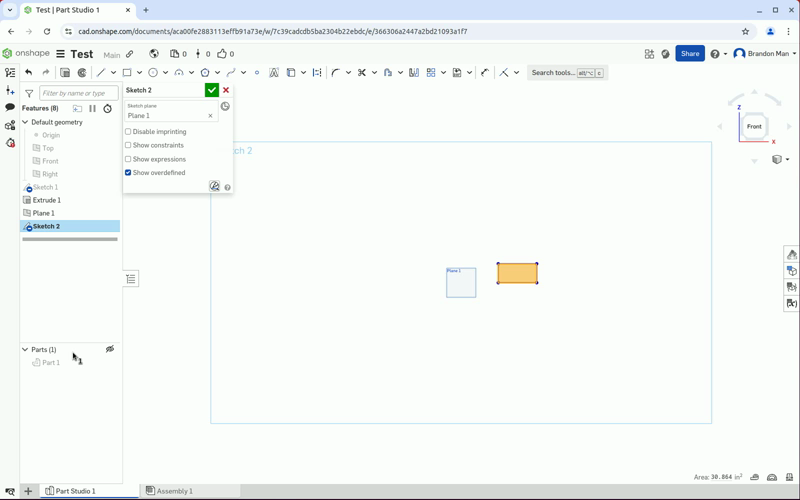
key(shift+y)
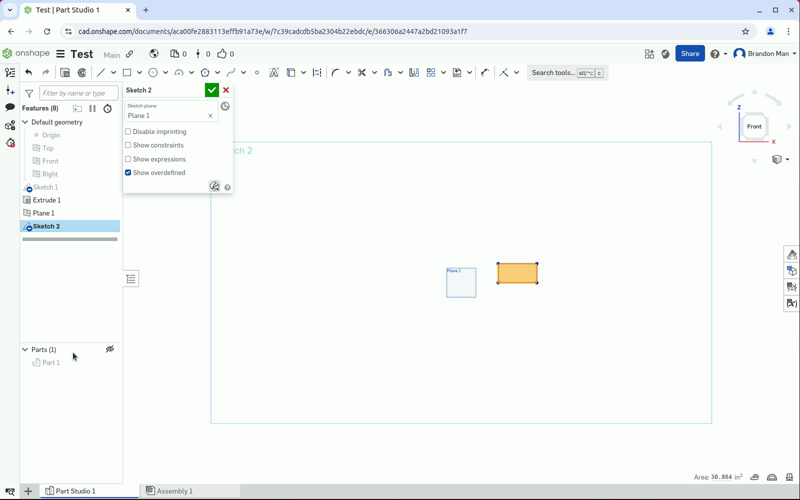
key(shift+e)
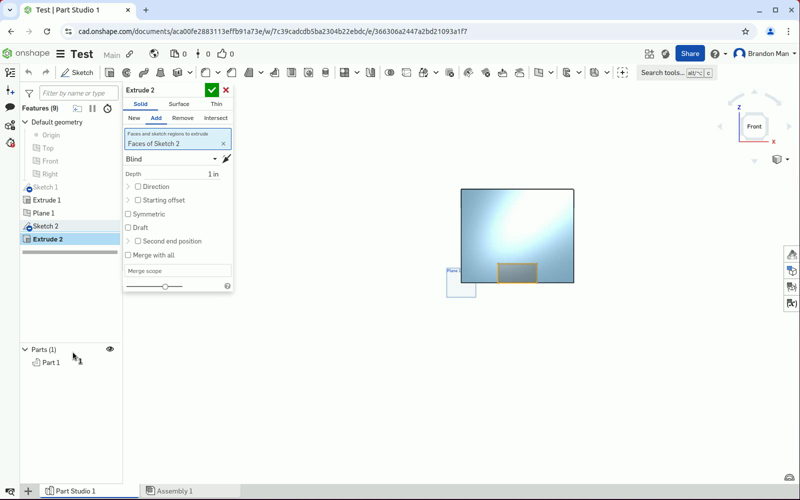
mouse_move(143, 106)
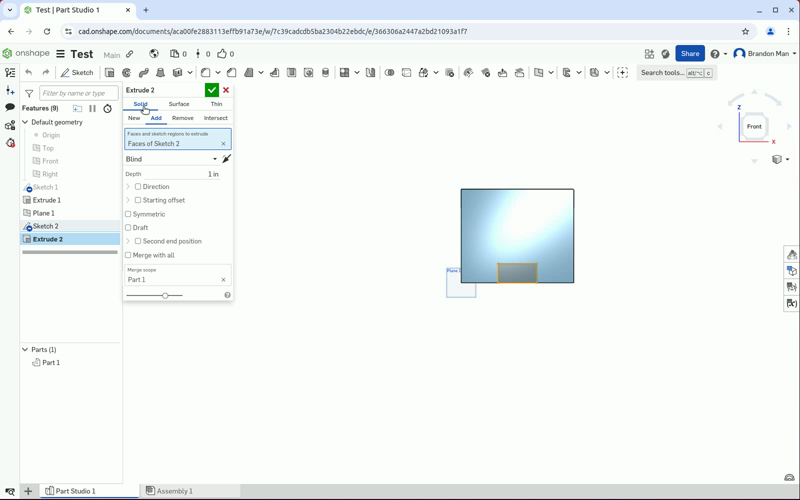
click(143, 106)
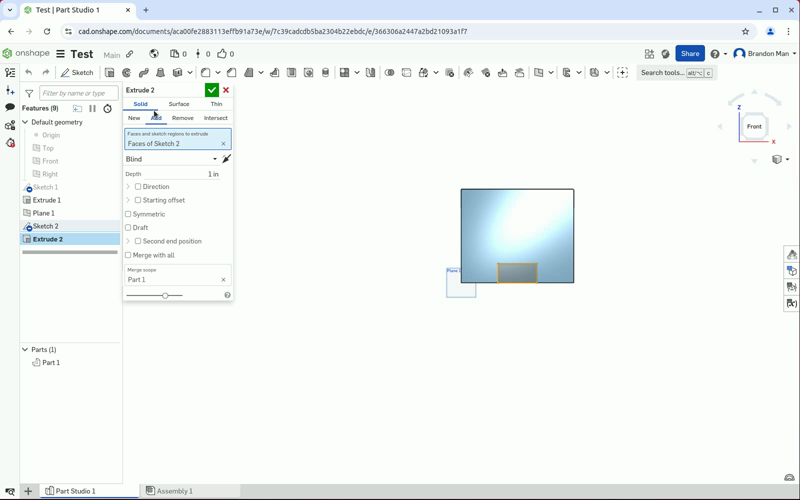
mouse_move(186, 120)
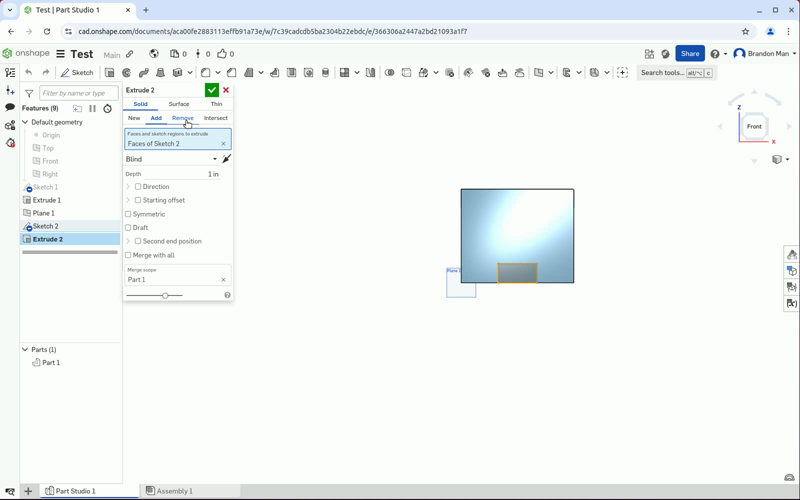
click(186, 120)
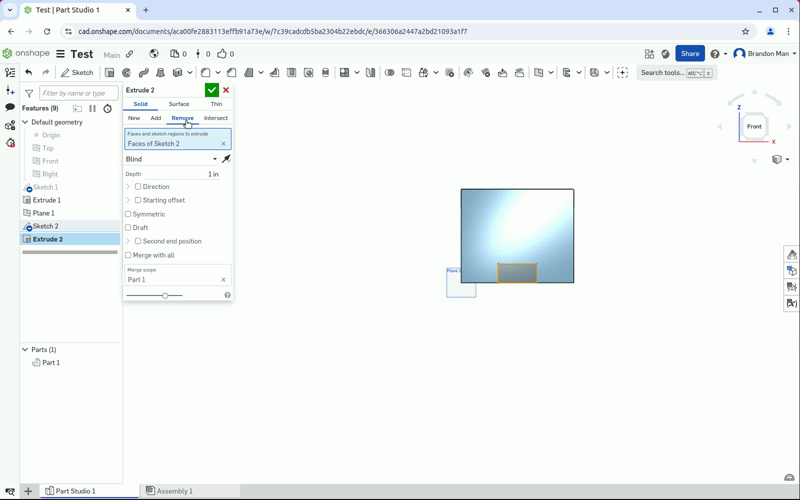
key(tab, 4)
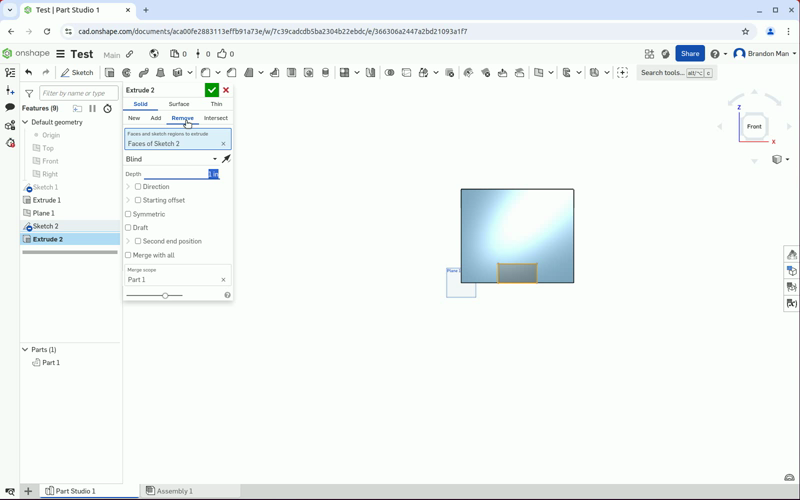
text(15.405)
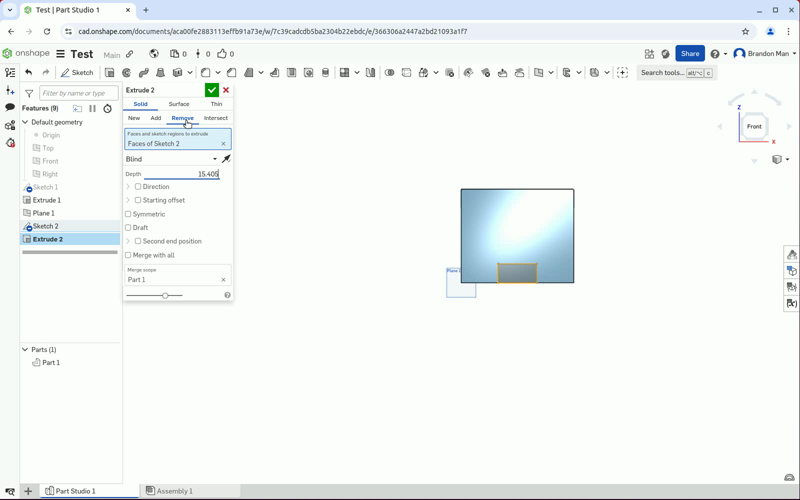
key(tab, 6)
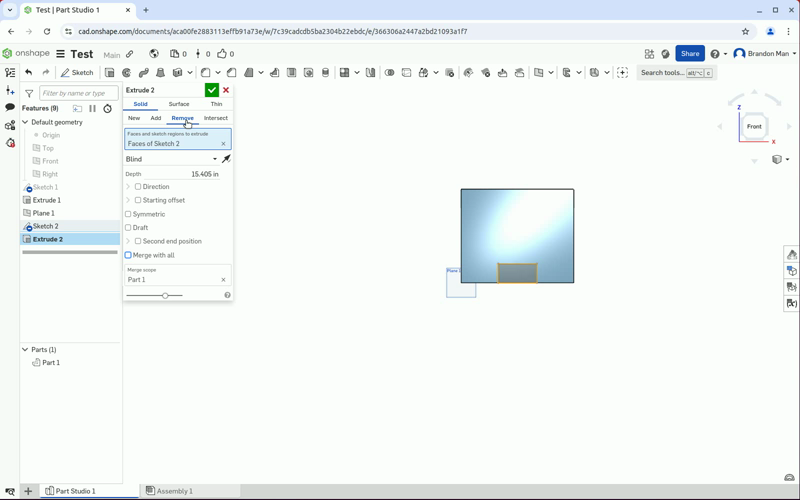
key(space)
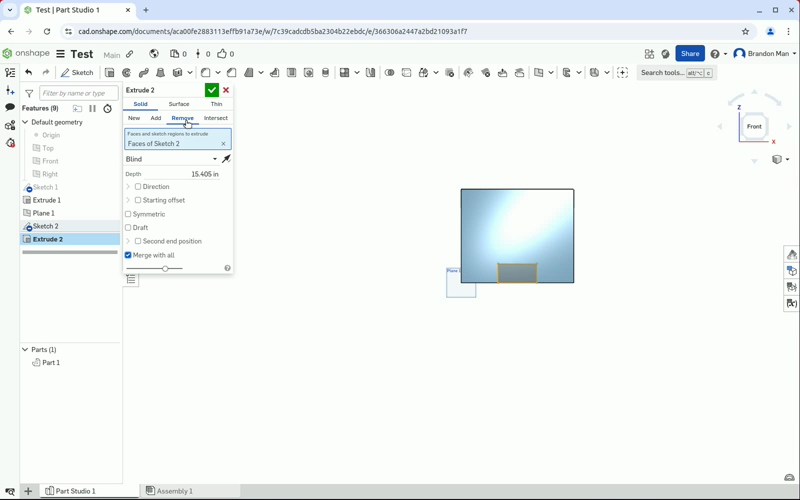
key(enter)
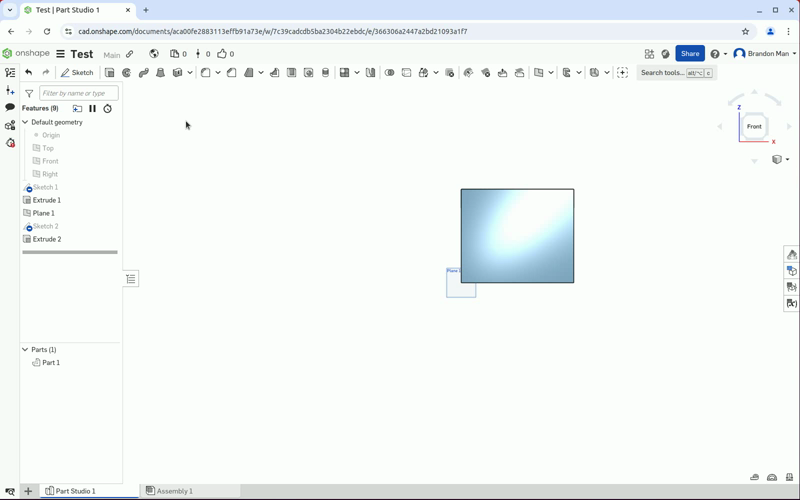
key(shift+h)
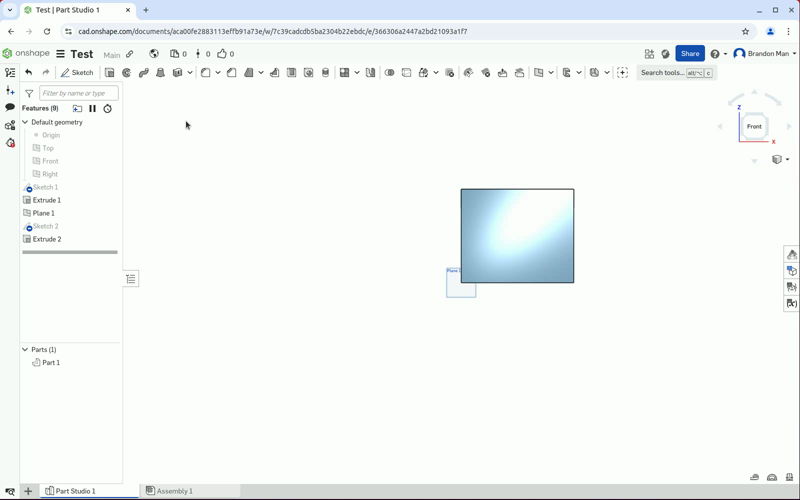
key(shift+h)
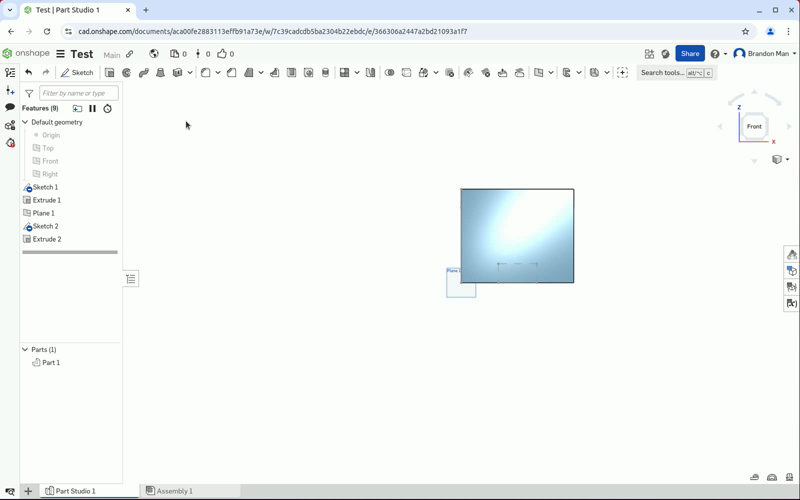
key(shift+7)
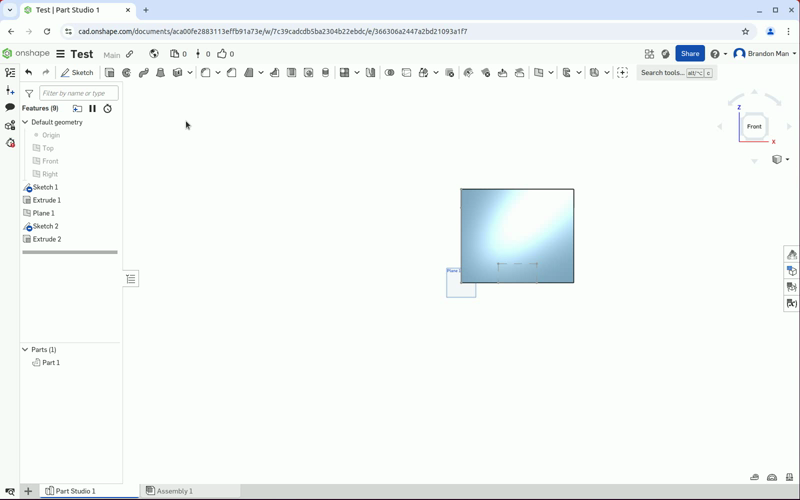
key(left, 2)
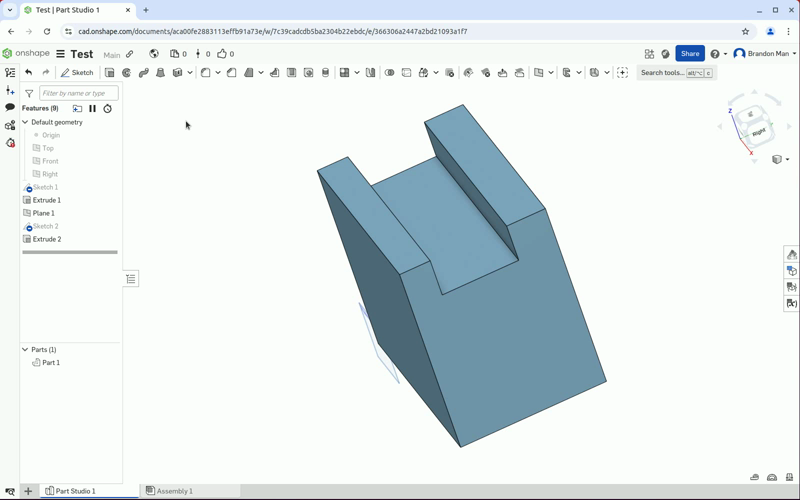
key(down, 2)
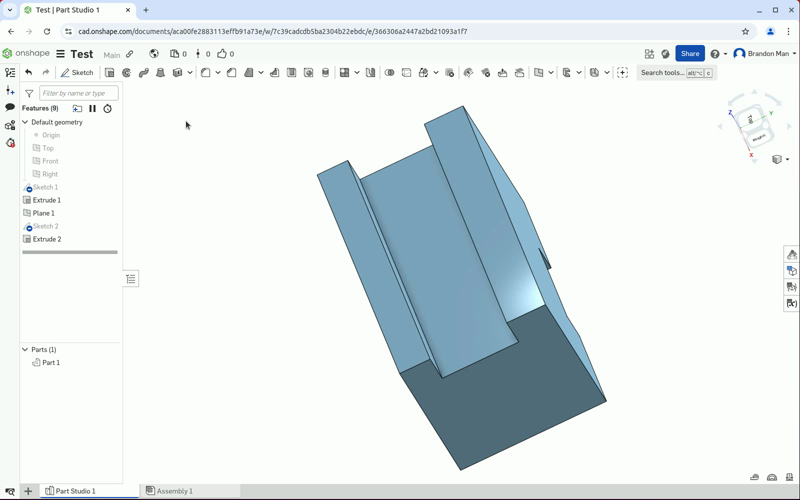
key(up, 2)
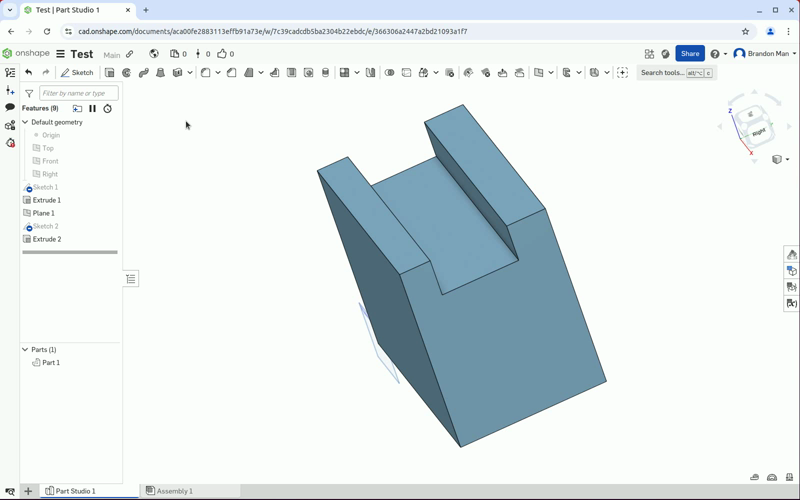
key(right, 2)
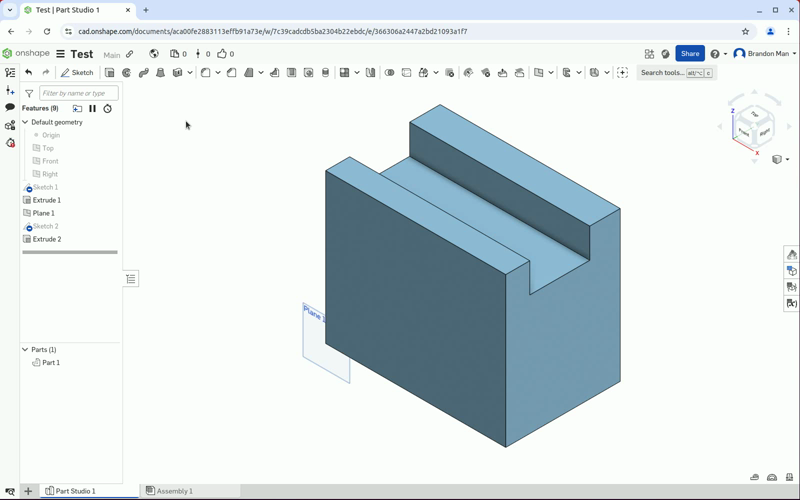
mouse_move(73, 189)
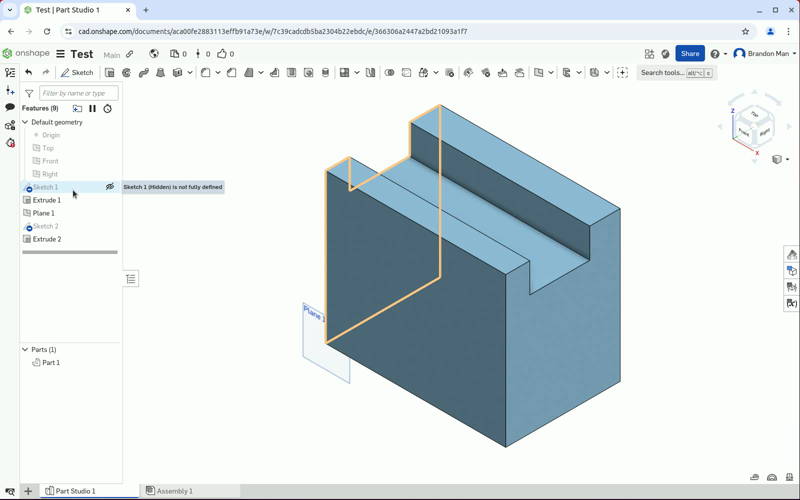
click(73, 189)